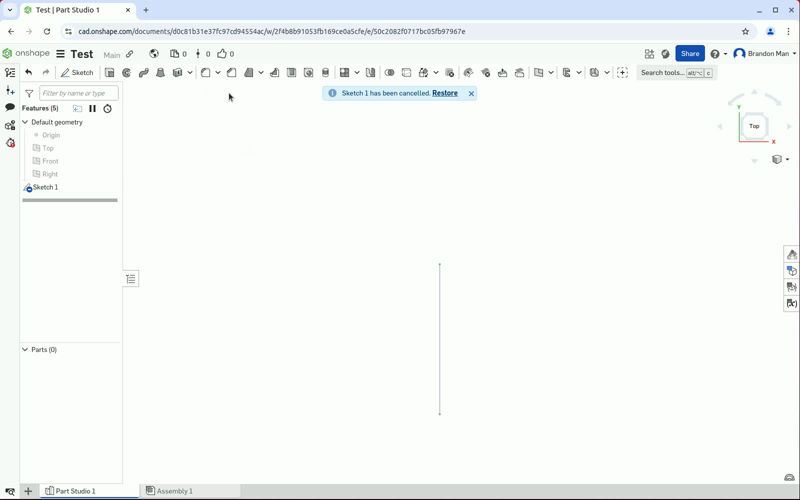
key(shift+h)
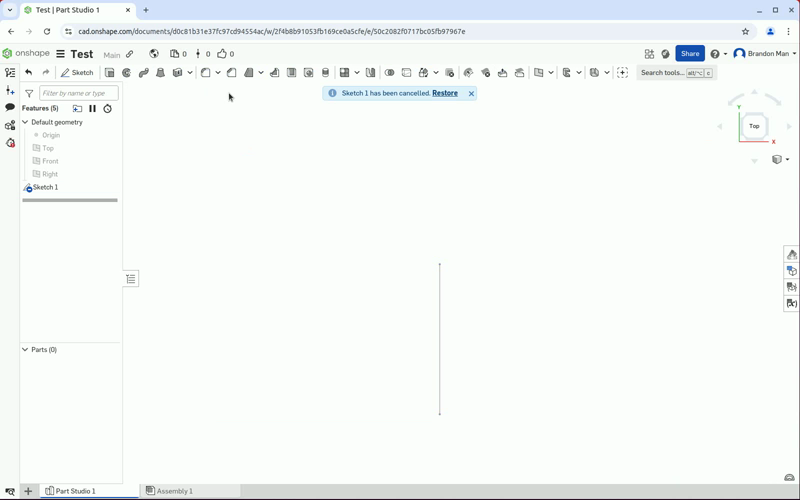
key(shift+s)
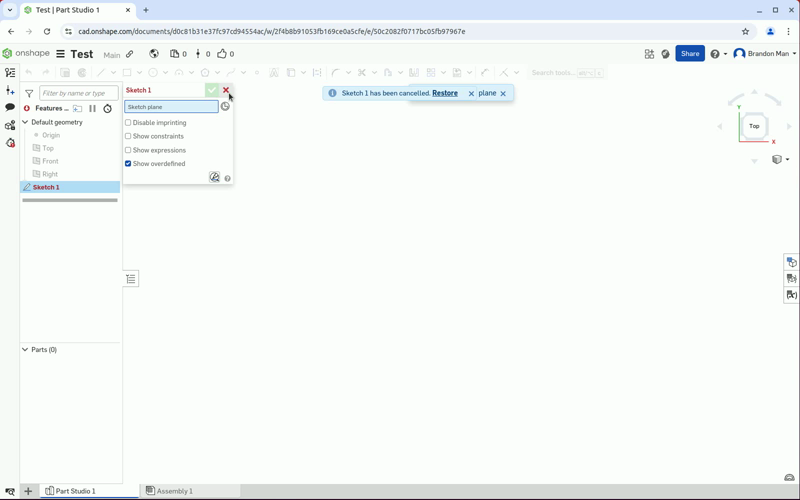
mouse_move(73, 150)
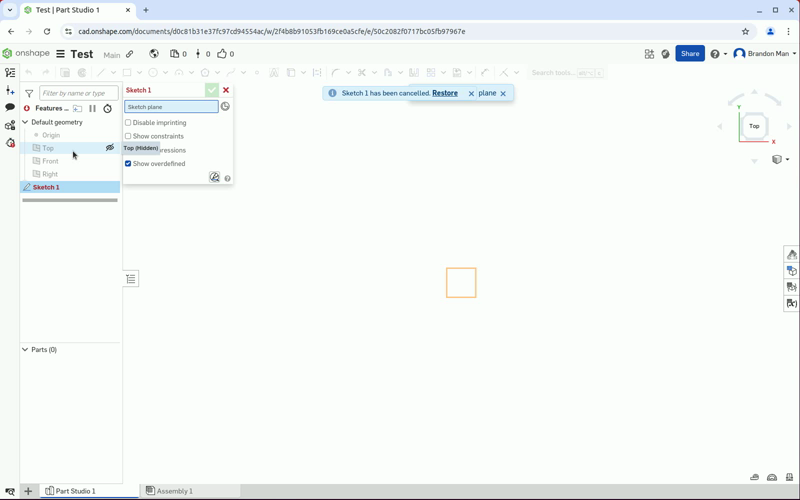
click(73, 150)
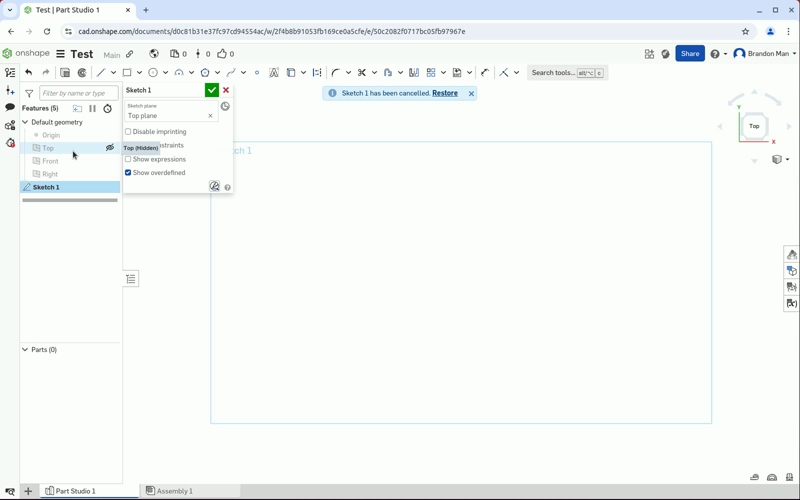
mouse_move(73, 352)
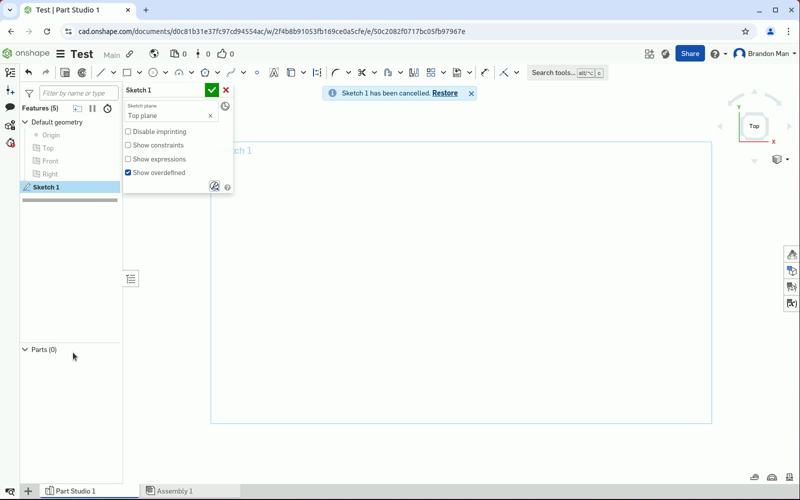
key(y)
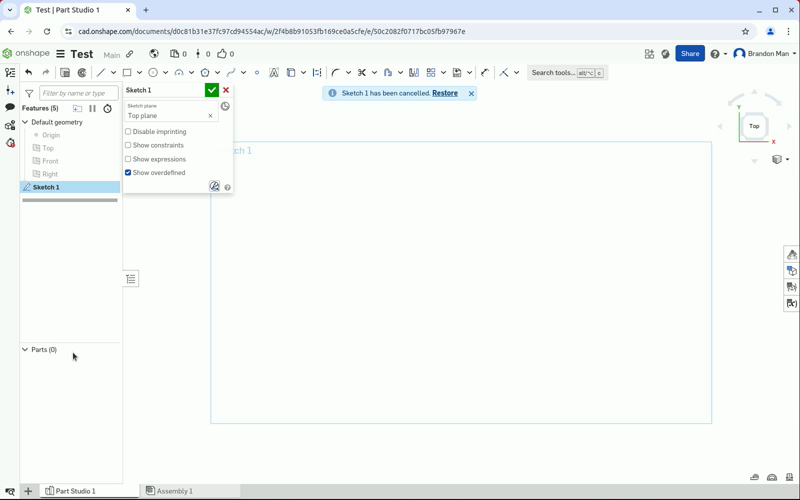
key(l)
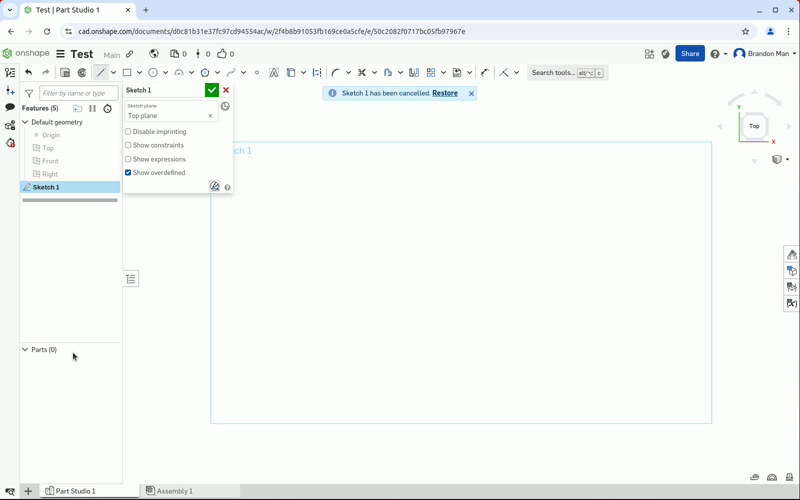
key_down(shift)
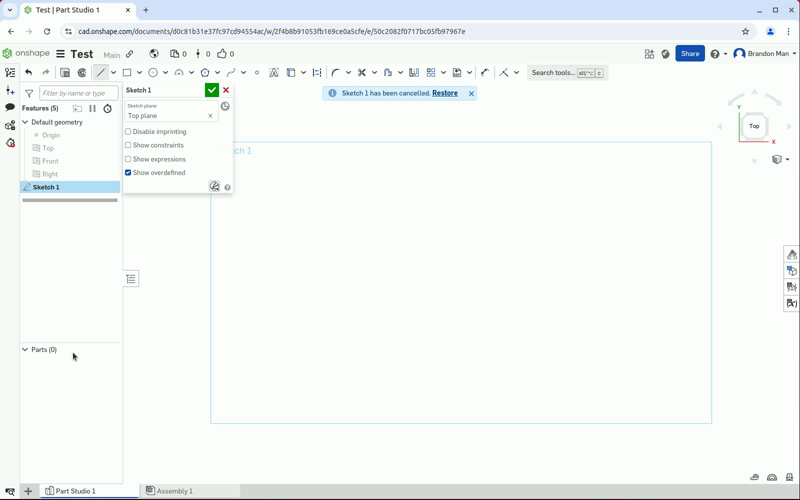
mouse_move(348, 349)
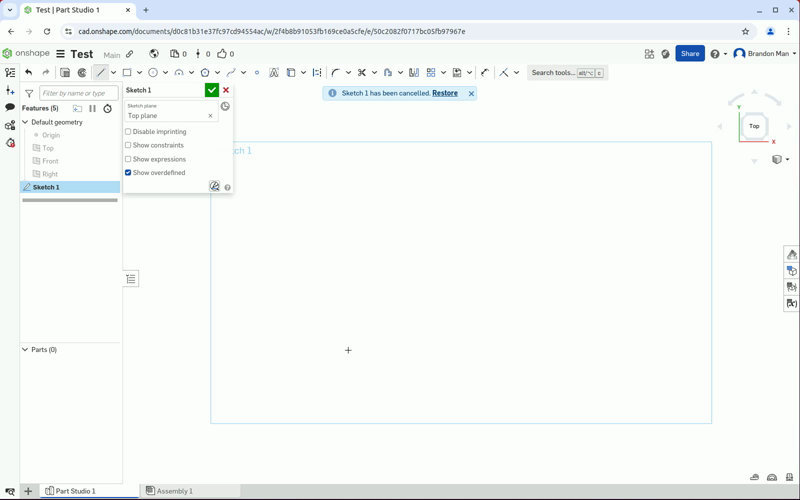
click(348, 349)
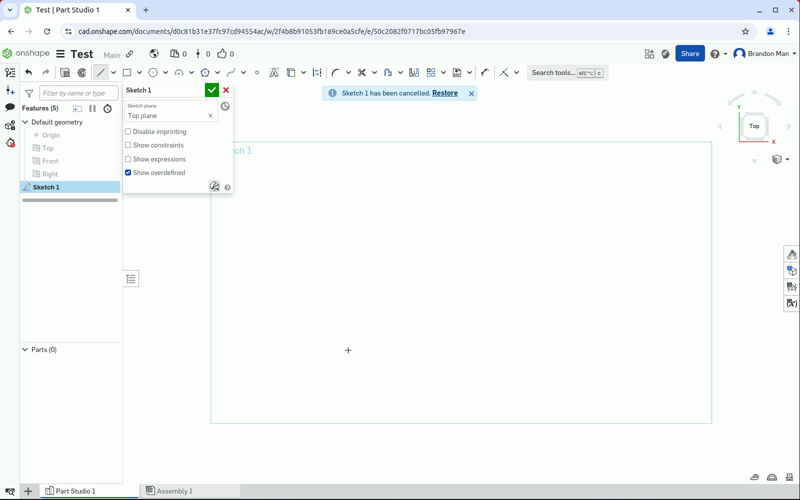
key_up(shift)
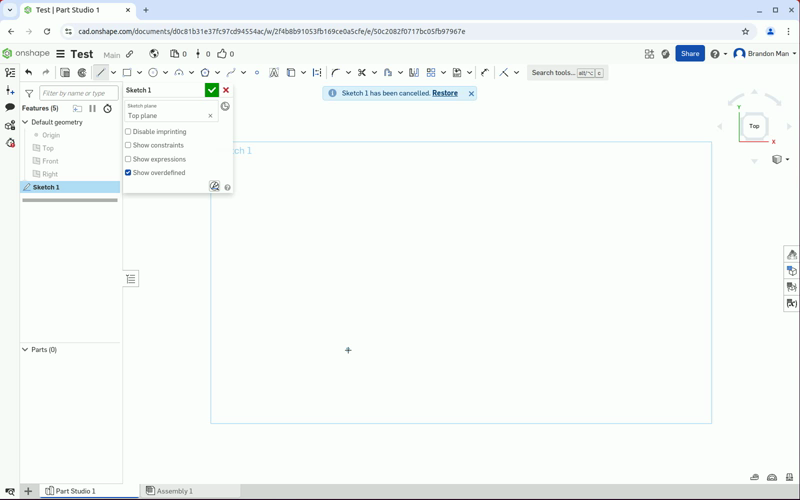
key_down(shift)
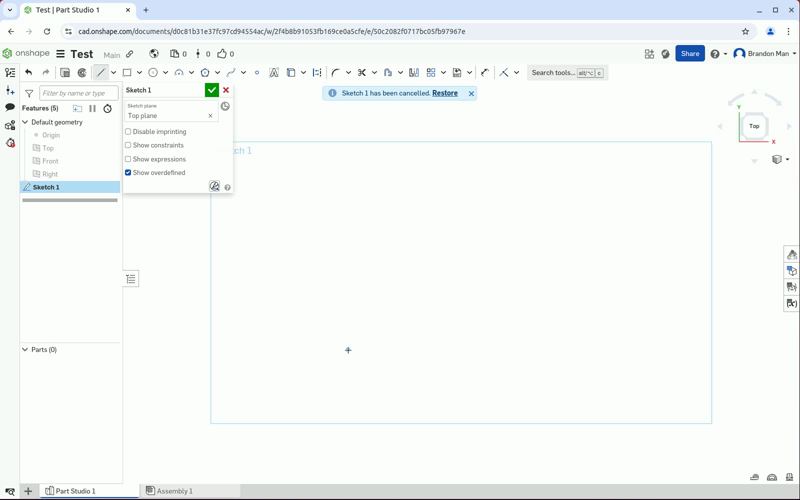
mouse_move(572, 349)
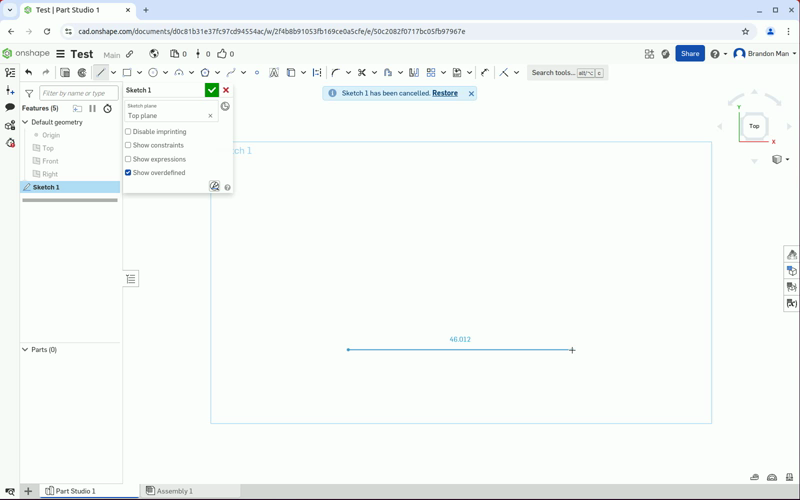
click(572, 349)
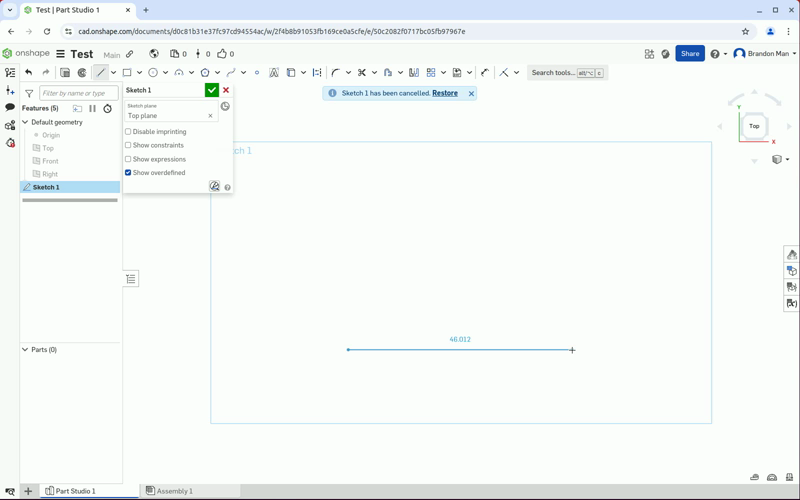
key_up(shift)
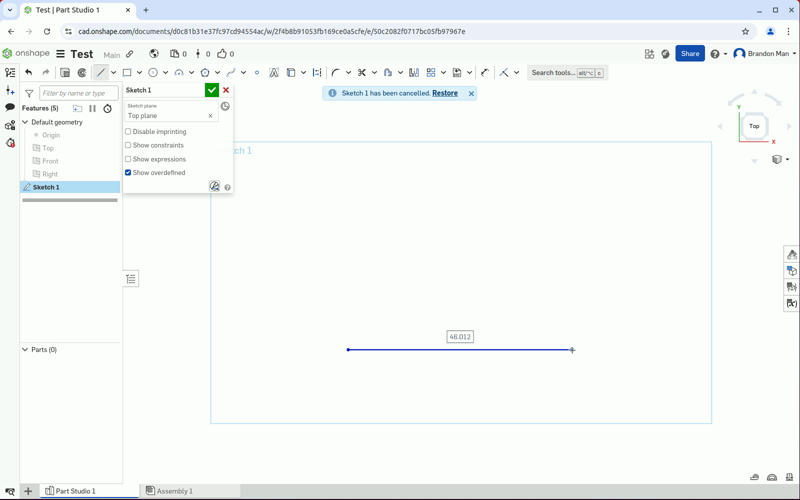
key_down(shift)
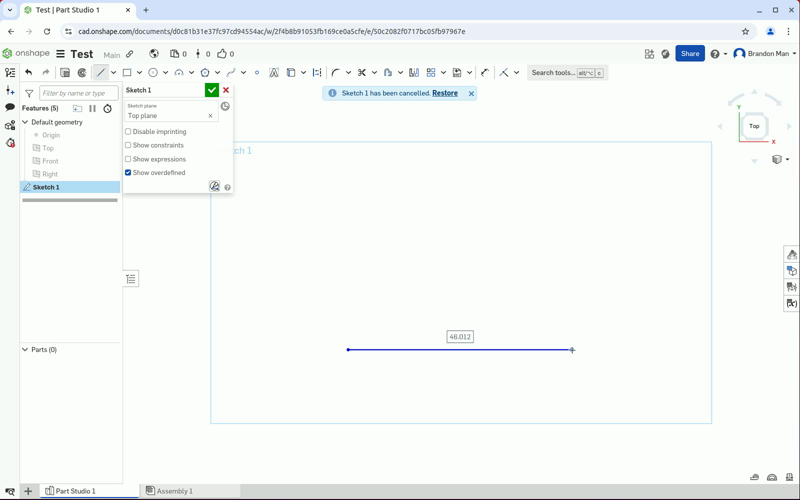
mouse_move(572, 217)
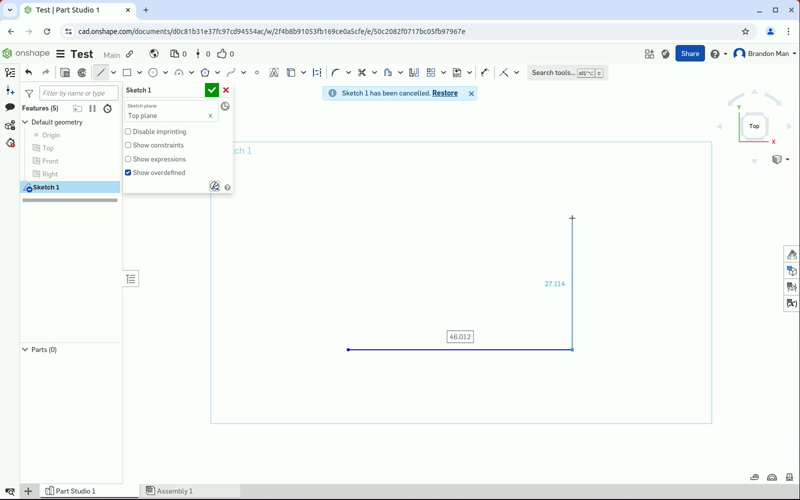
click(572, 217)
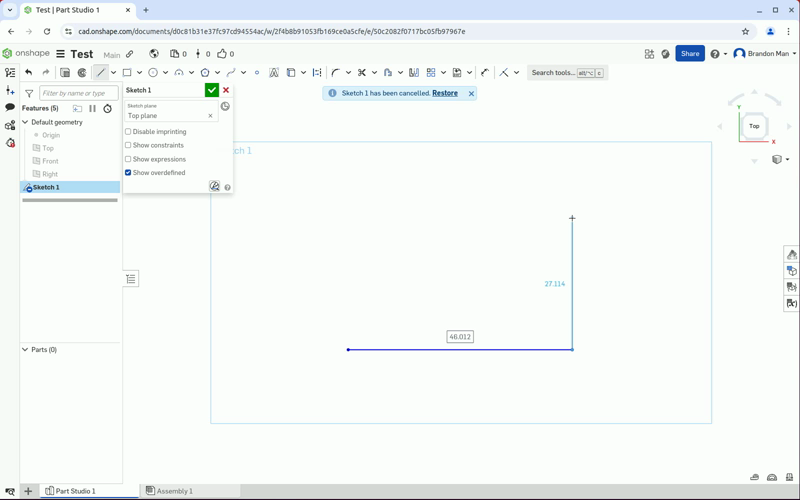
key_up(shift)
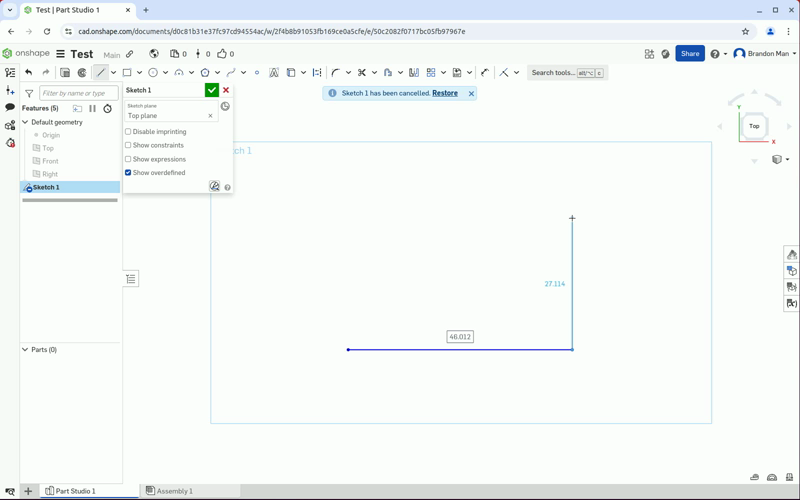
key_down(shift)
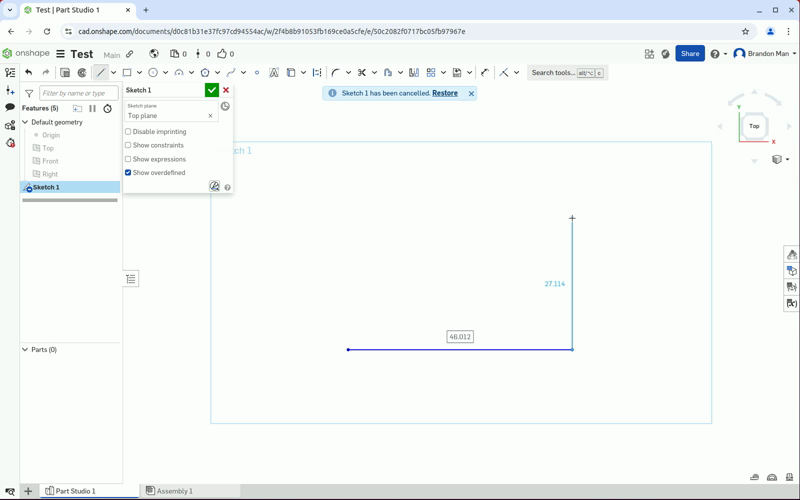
mouse_move(348, 217)
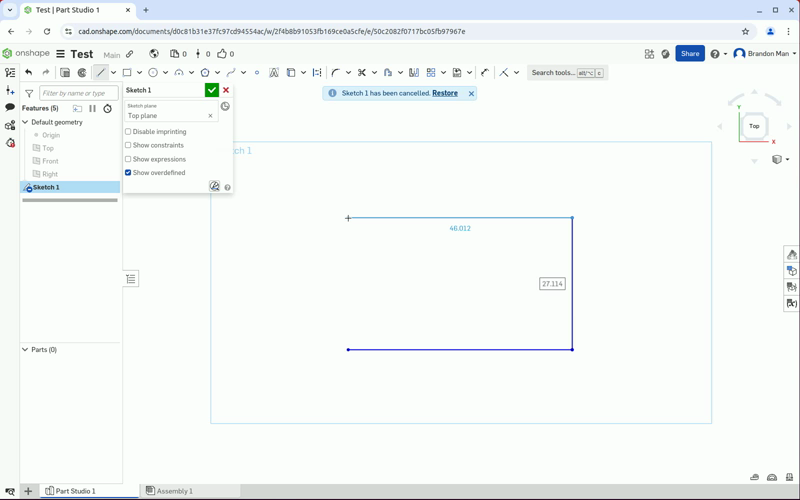
click(348, 217)
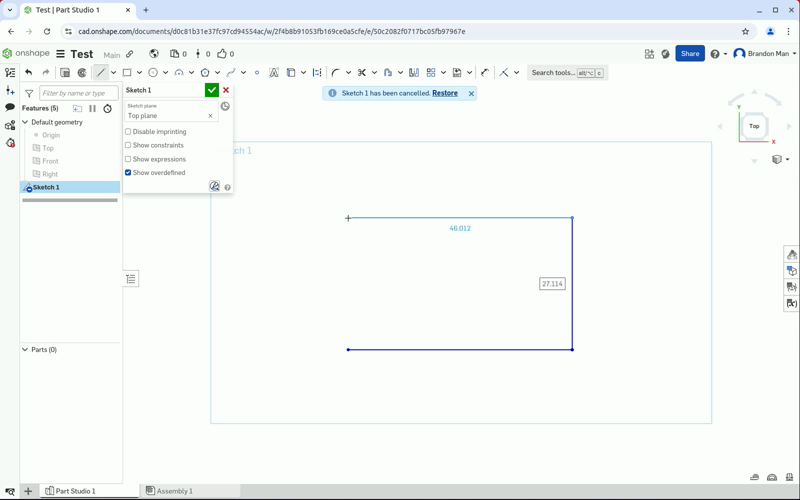
key_up(shift)
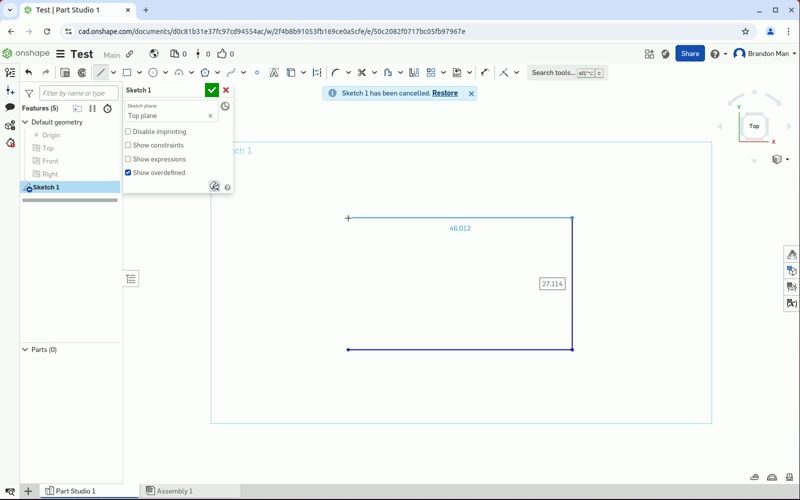
key_down(shift)
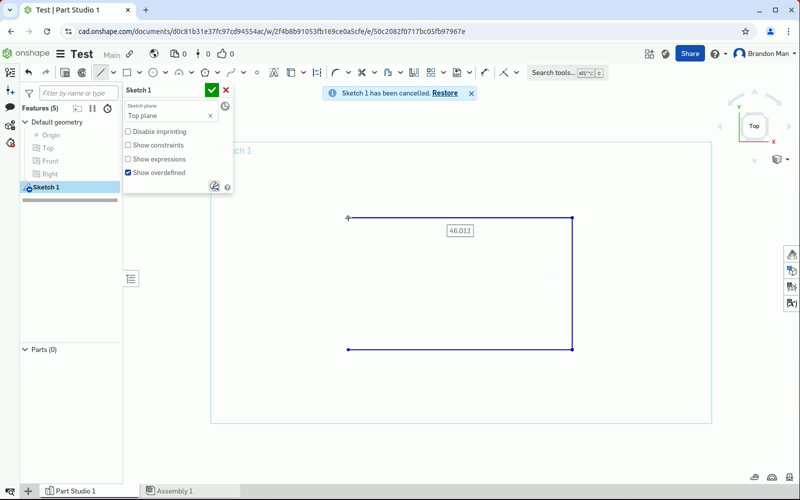
mouse_move(348, 349)
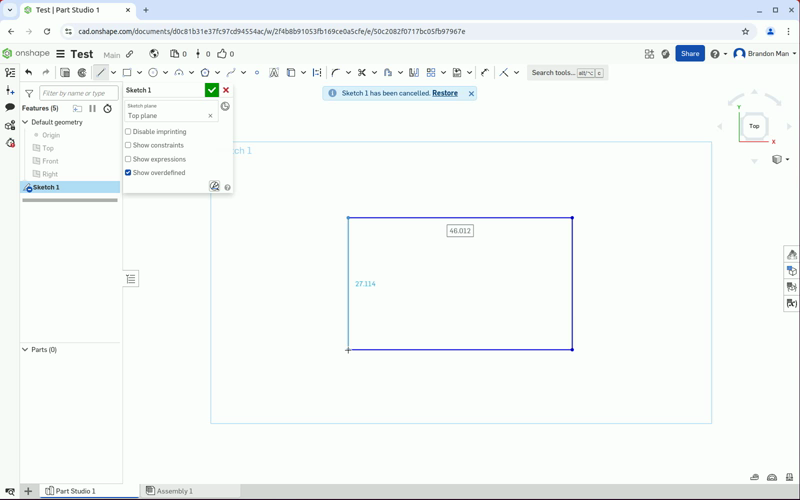
key_up(shift)
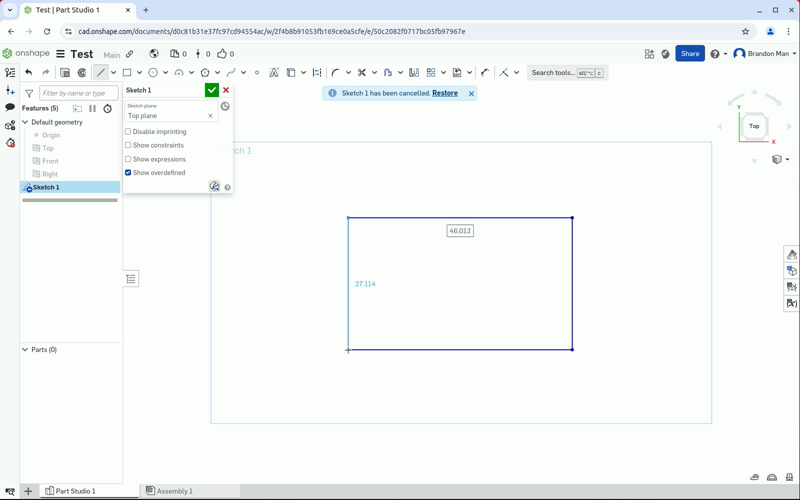
click(348, 349)
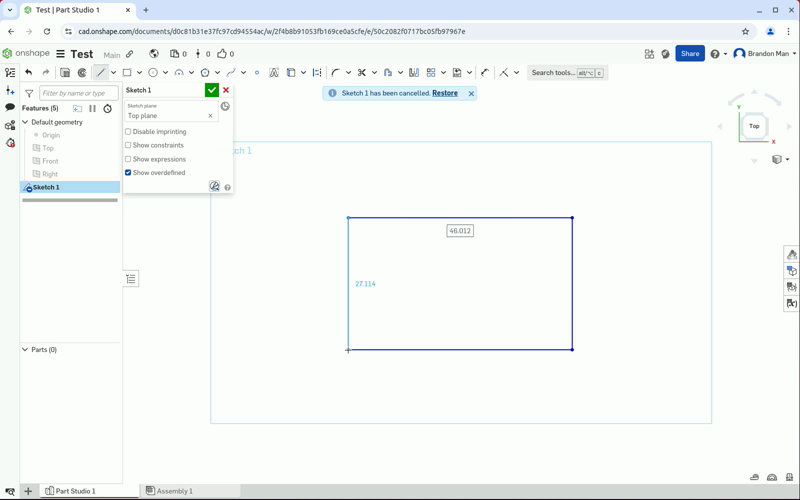
key(esc)
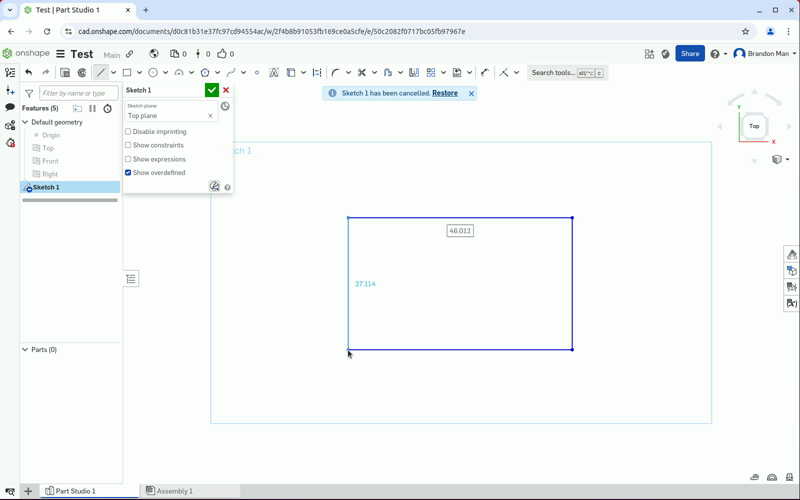
mouse_move(510, 321)
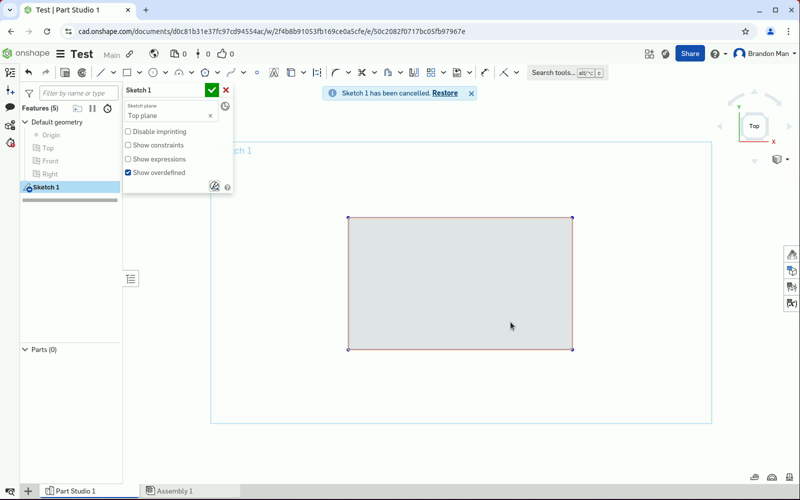
click(510, 321)
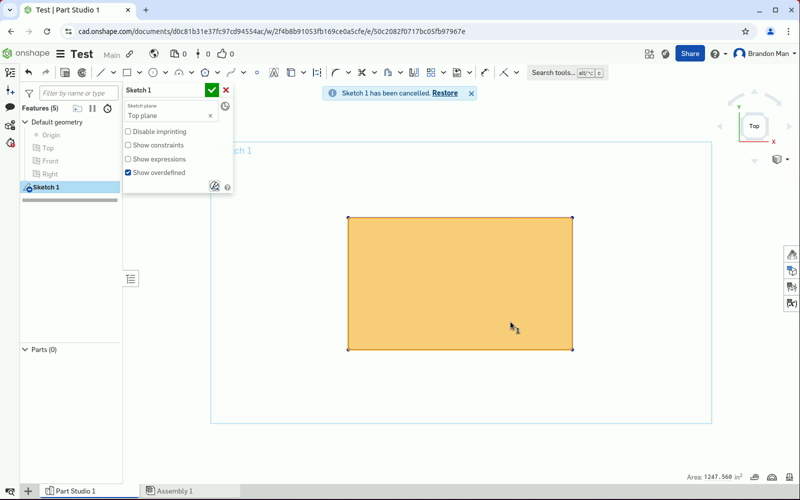
mouse_move(73, 352)
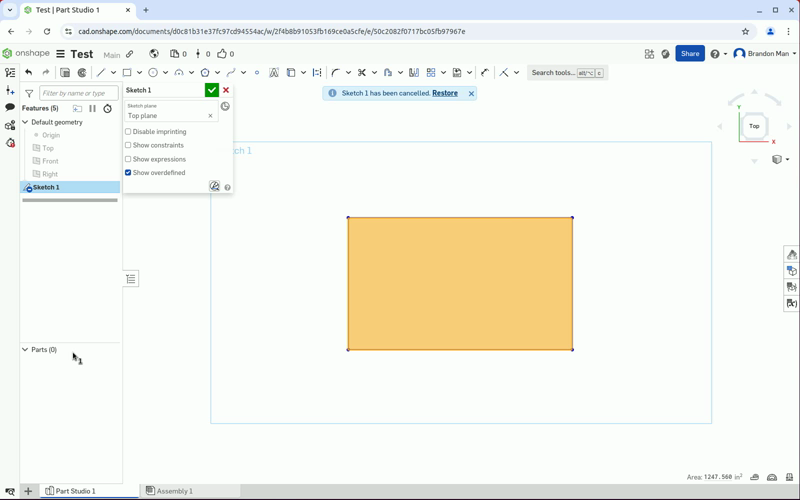
key(shift+y)
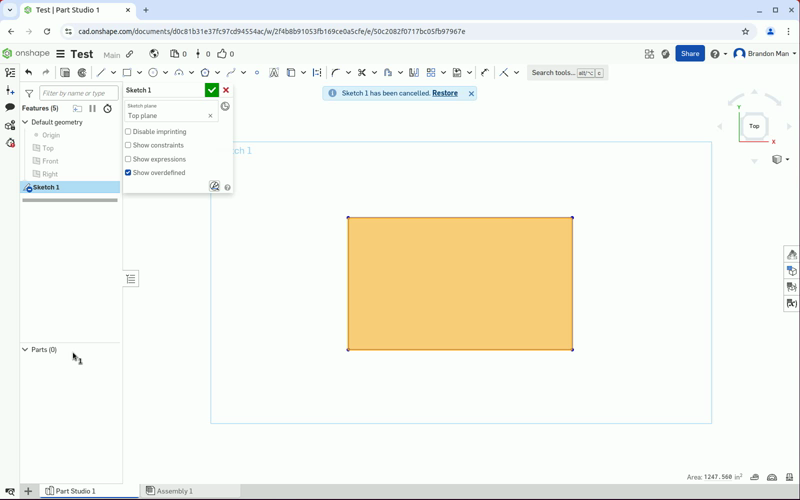
key(shift+e)
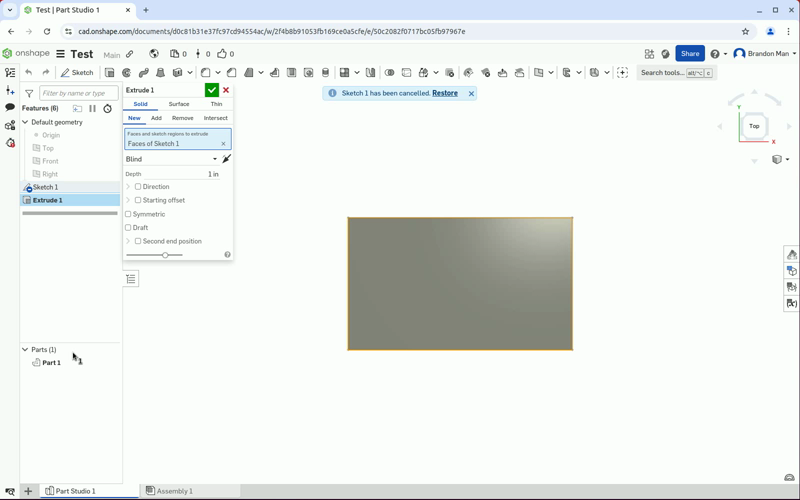
mouse_move(143, 106)
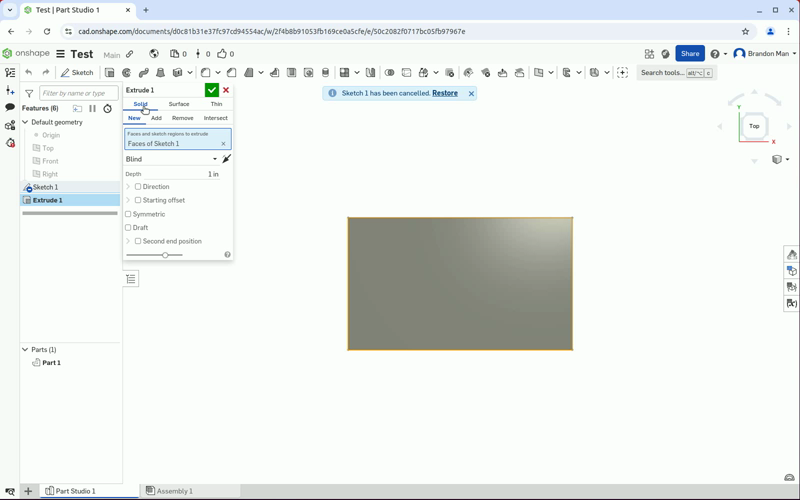
click(143, 106)
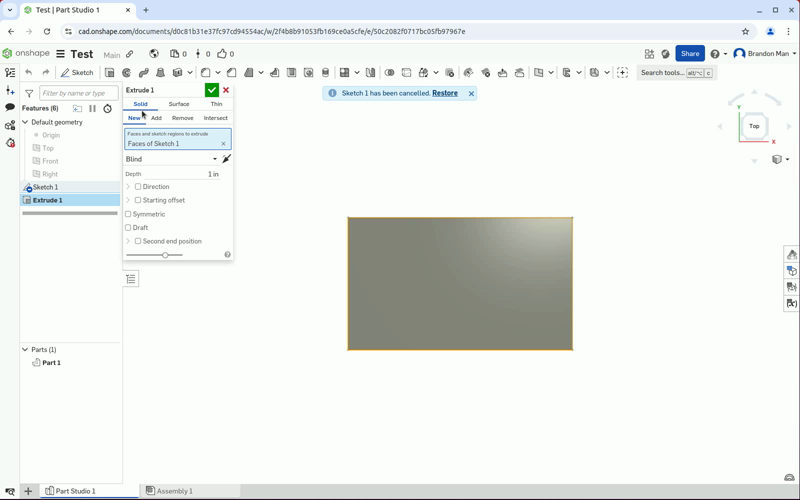
mouse_move(137, 120)
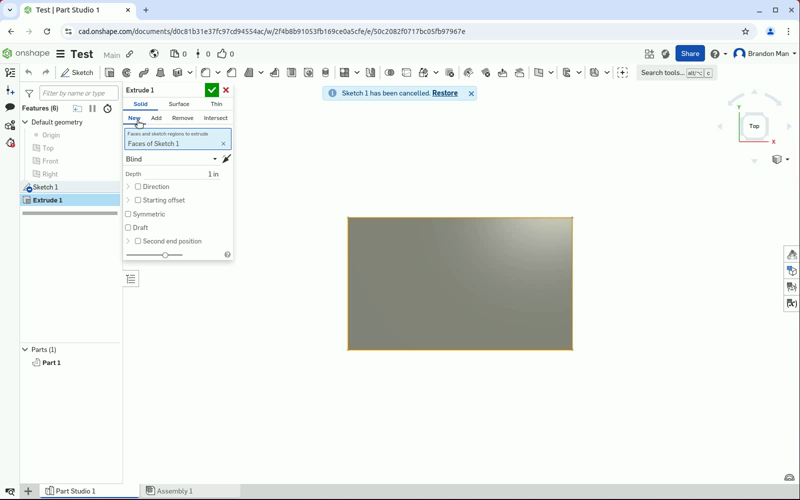
click(137, 120)
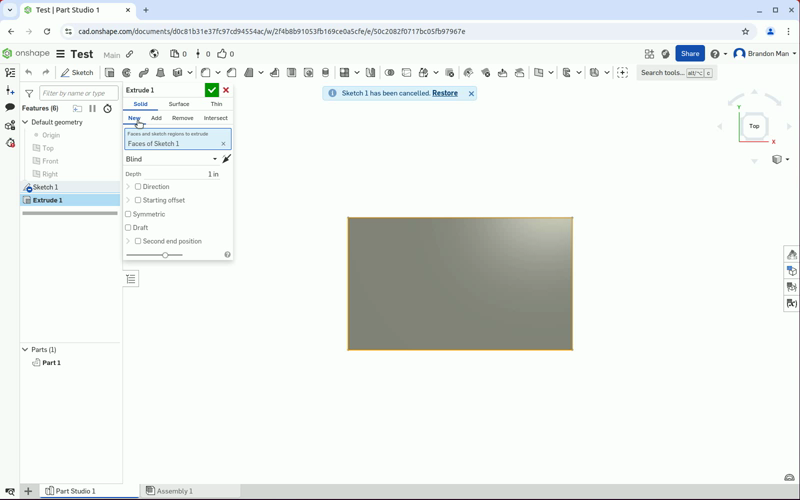
key(tab, 4)
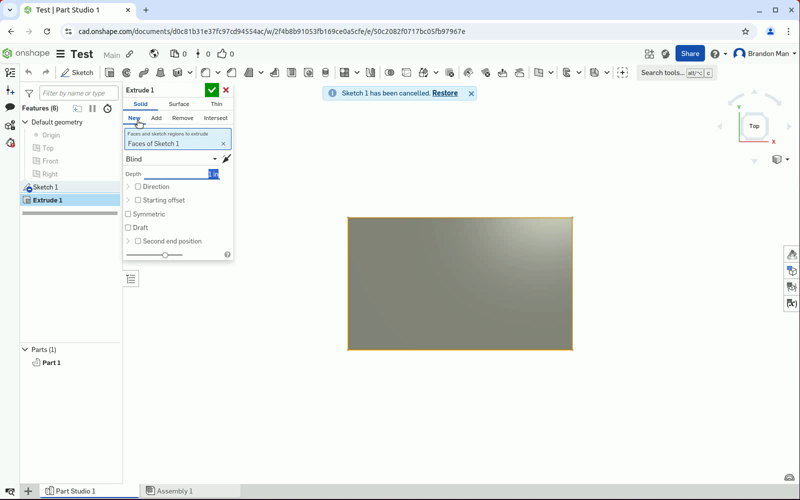
text(1.926)
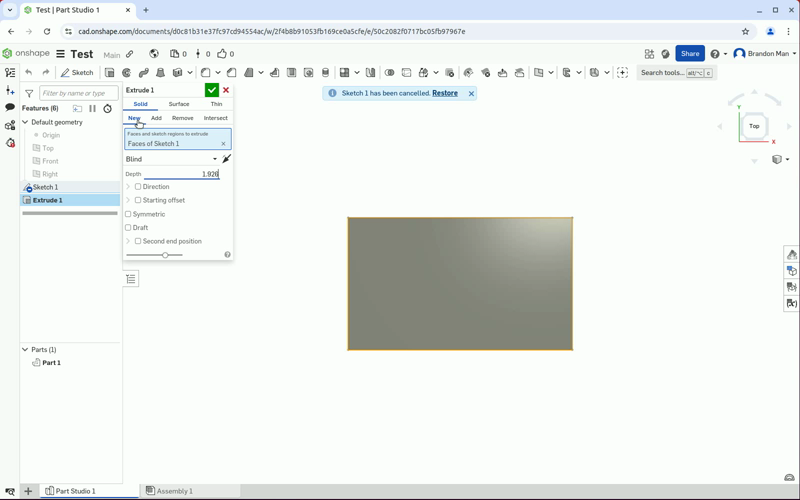
key(enter)
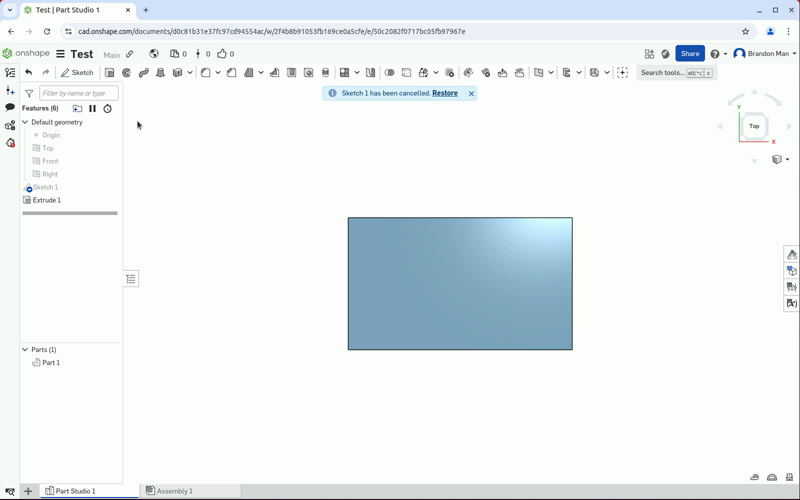
key(shift+h)
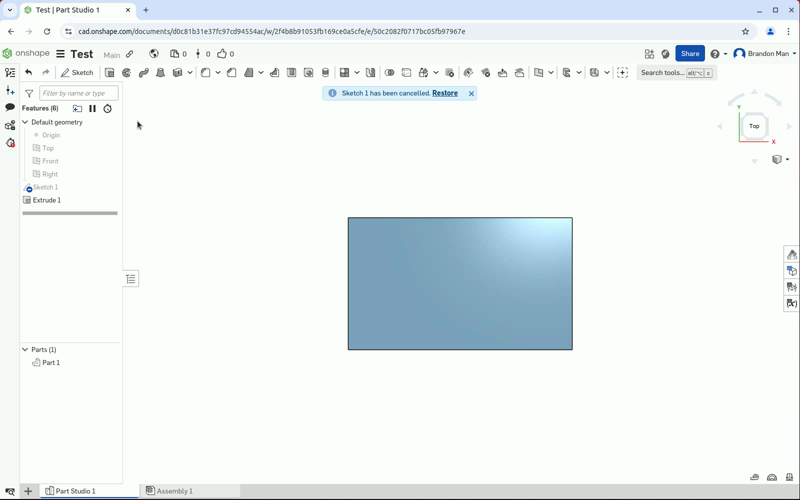
key(shift+h)
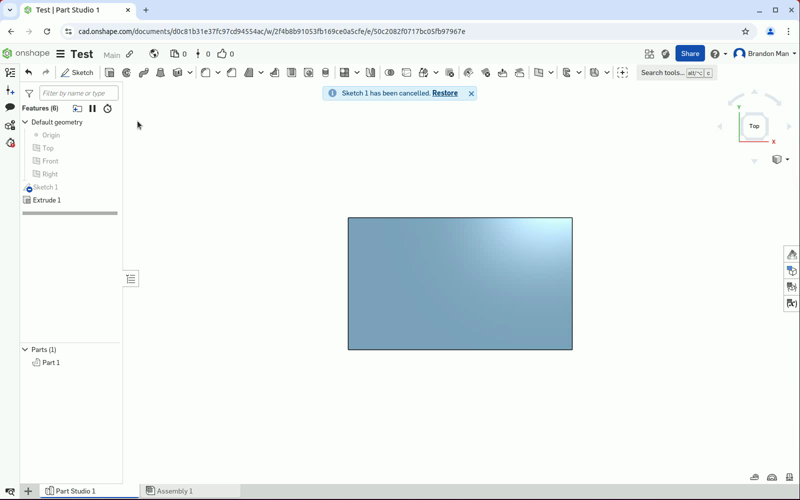
mouse_move(73, 189)
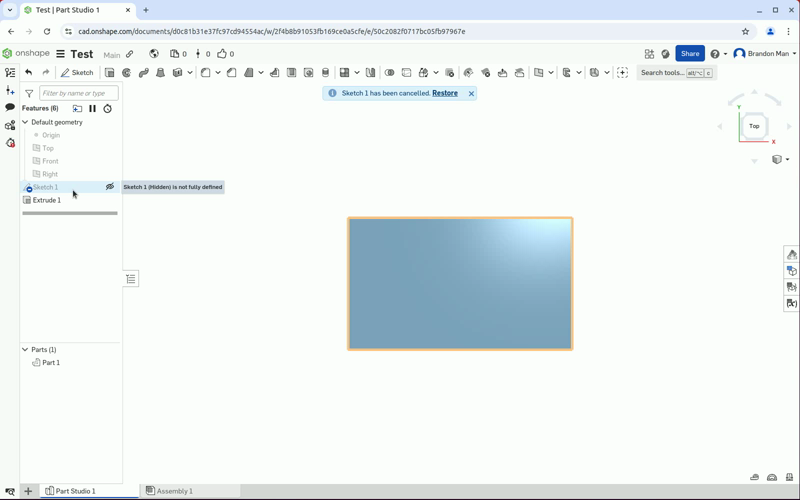
click(73, 189)
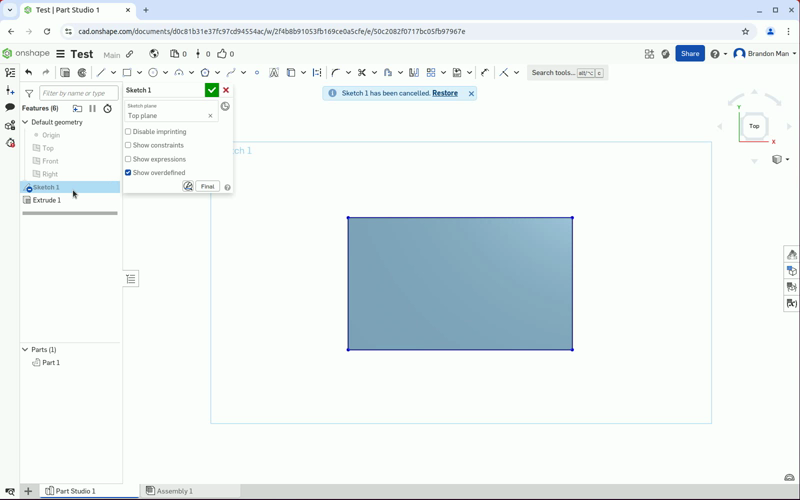
mouse_move(229, 92)
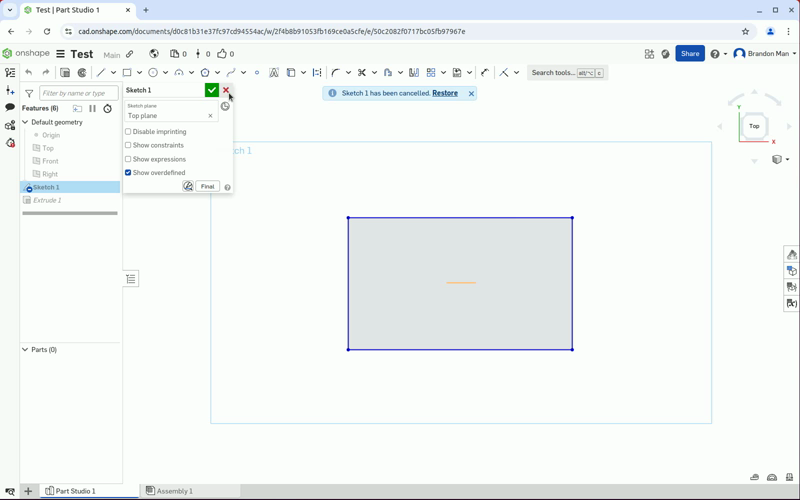
click(229, 92)
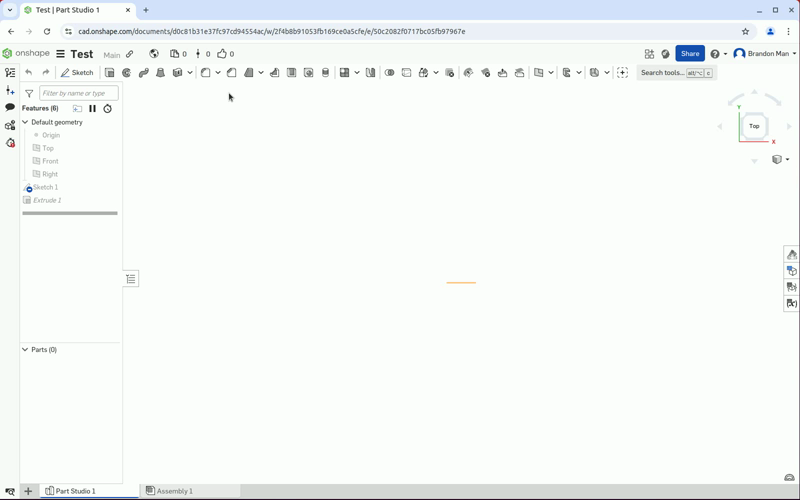
mouse_move(541, 75)
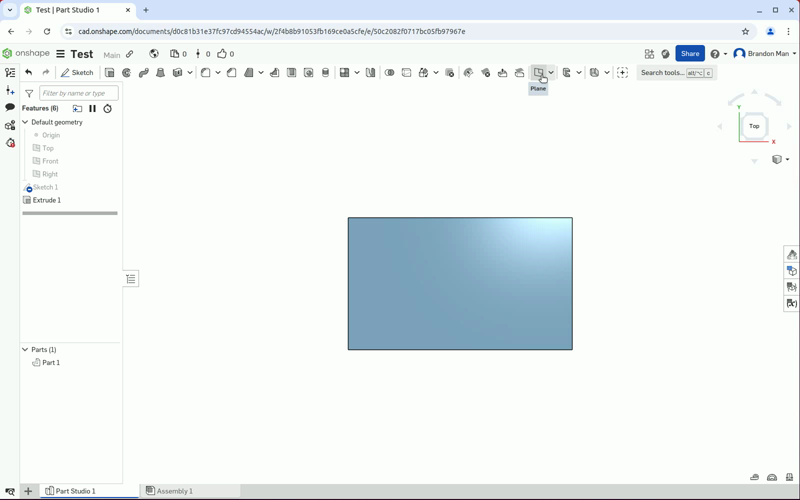
click(541, 75)
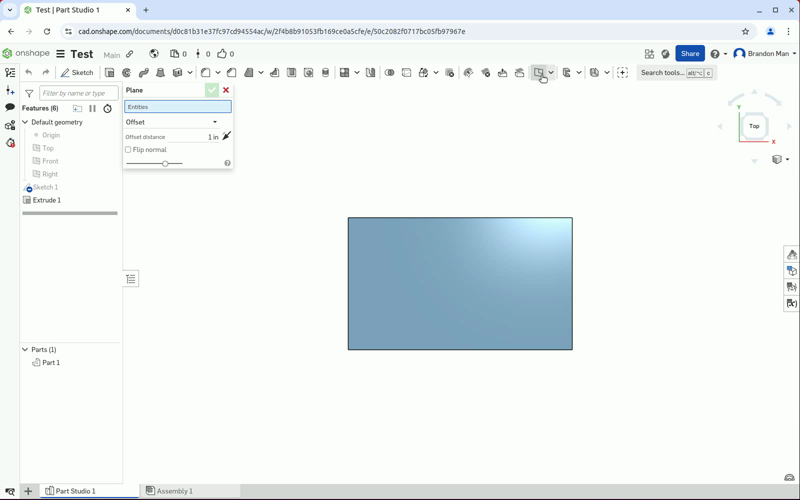
mouse_move(73, 150)
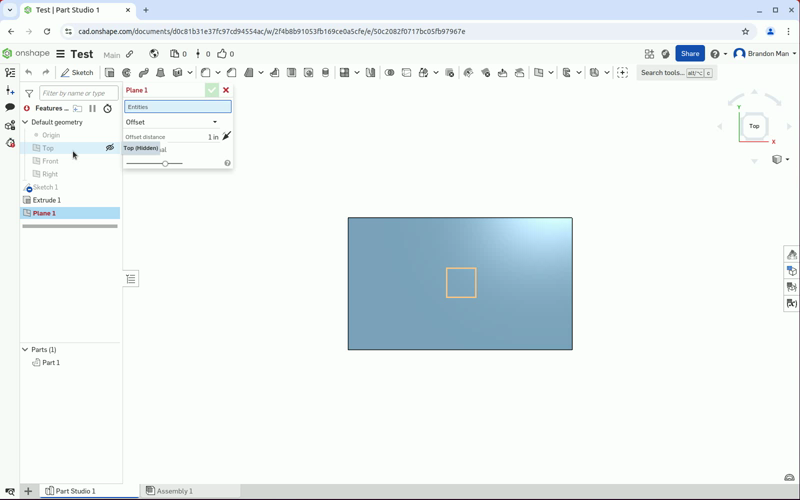
click(73, 150)
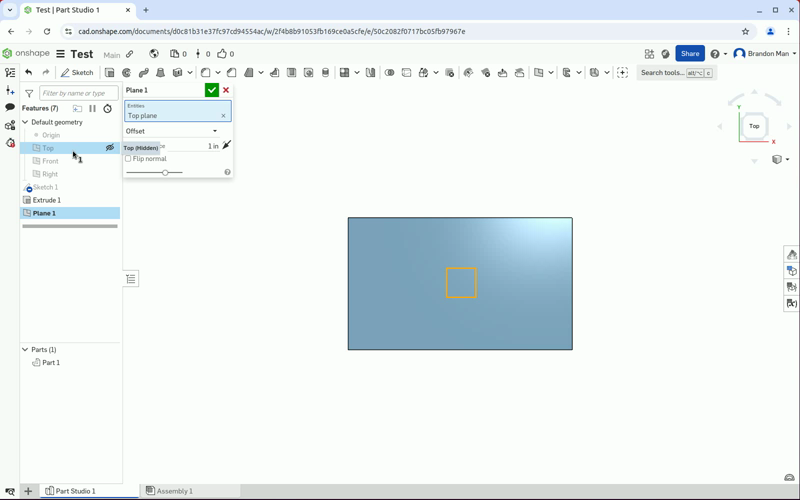
key(tab, 2)
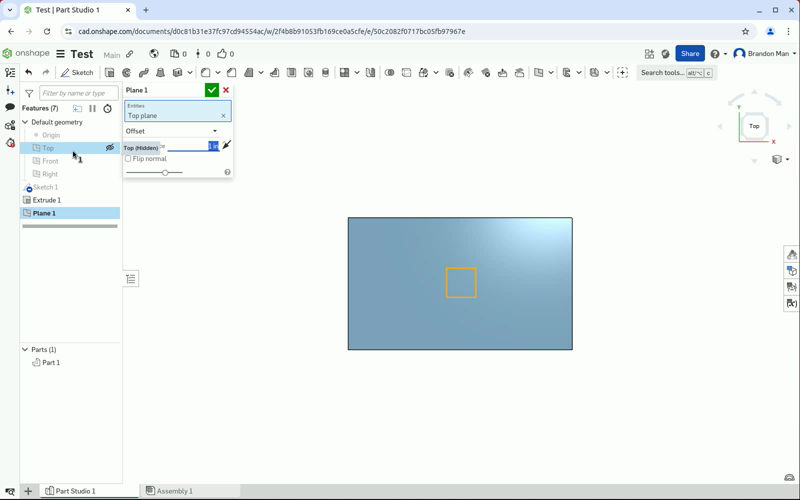
text(1.91)
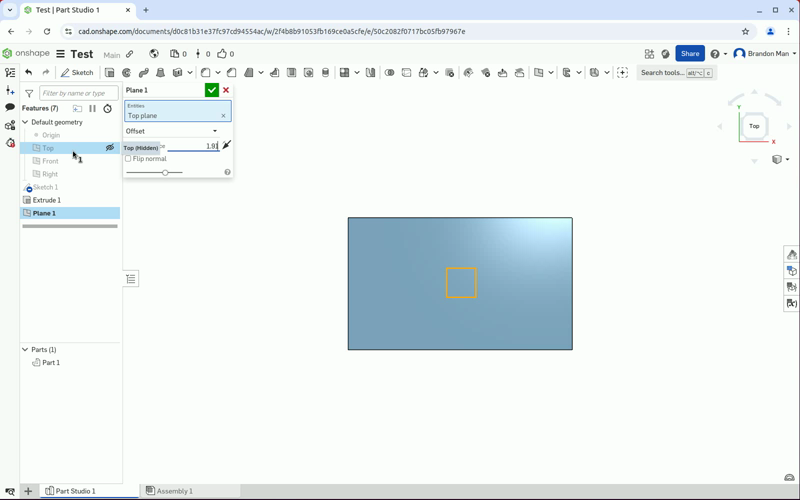
key(enter, 2)
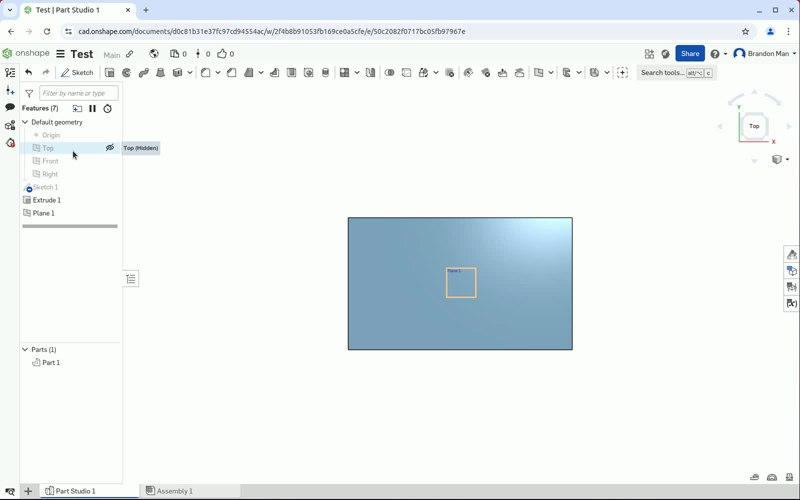
key(shift+s)
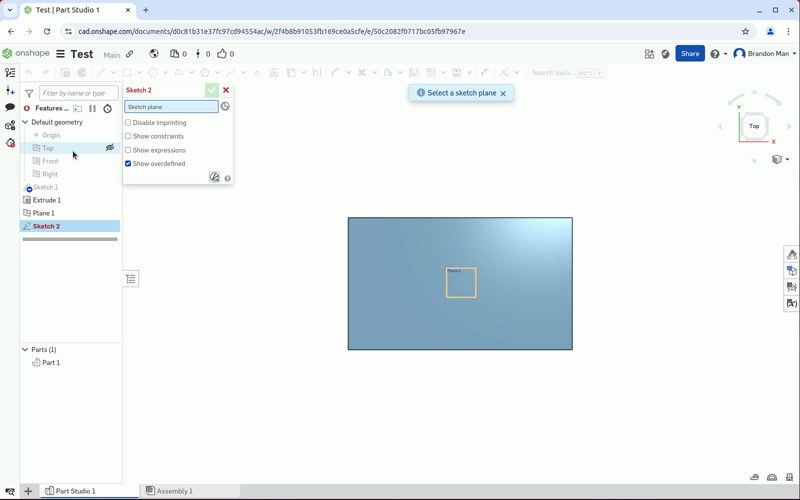
mouse_move(73, 215)
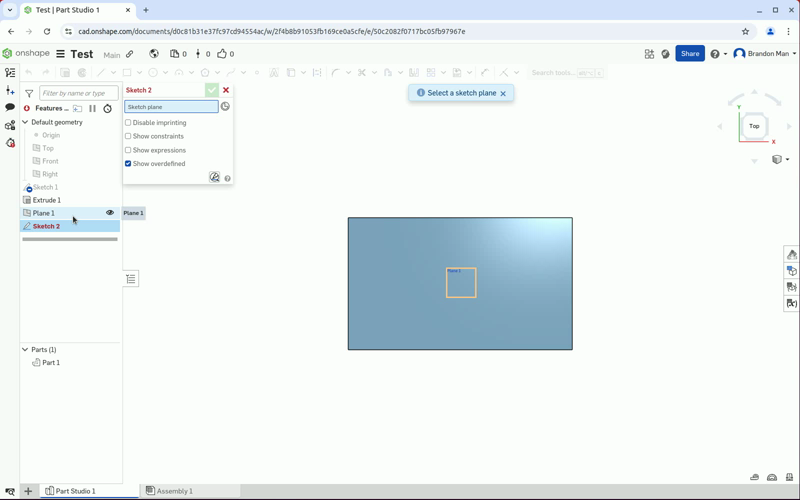
click(73, 215)
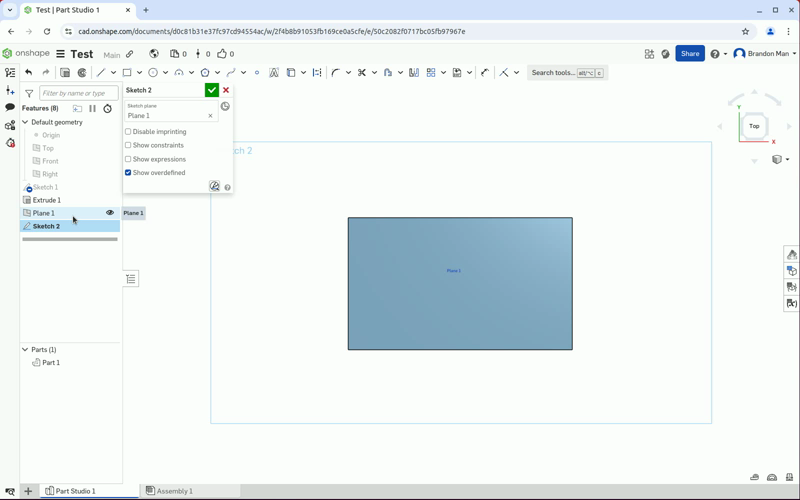
mouse_move(73, 352)
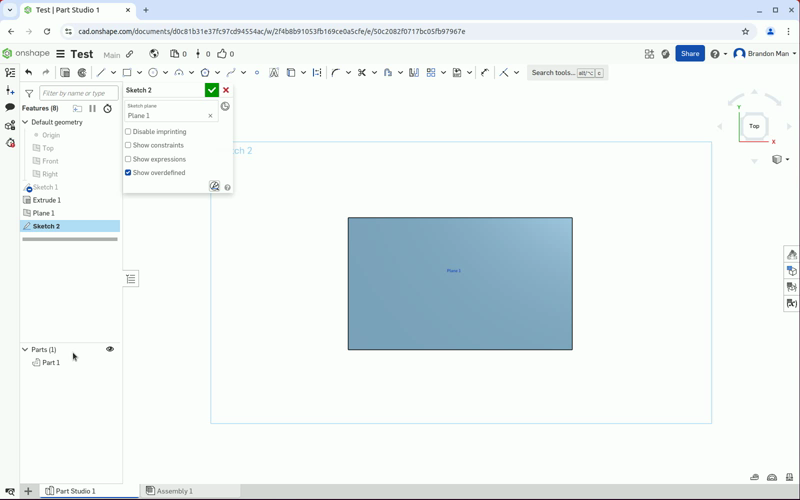
key(y)
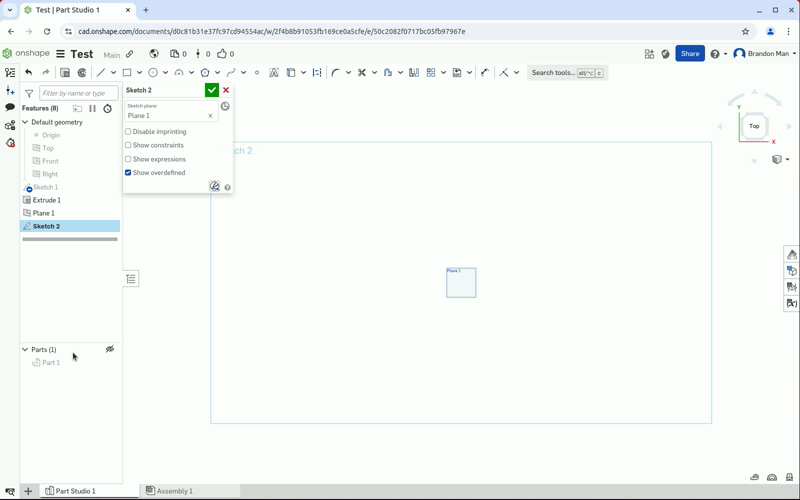
key(l)
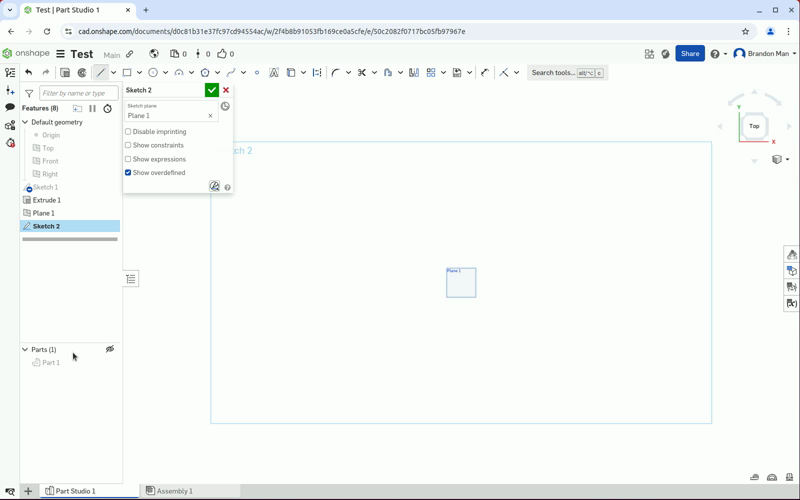
key_down(shift)
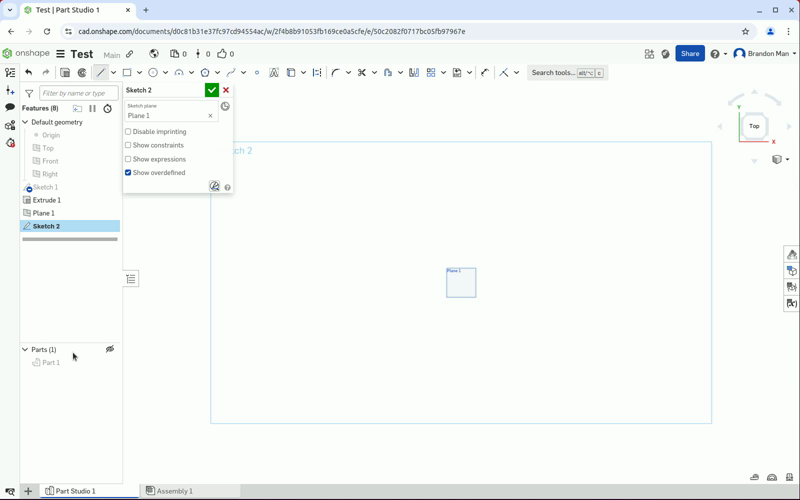
mouse_move(484, 342)
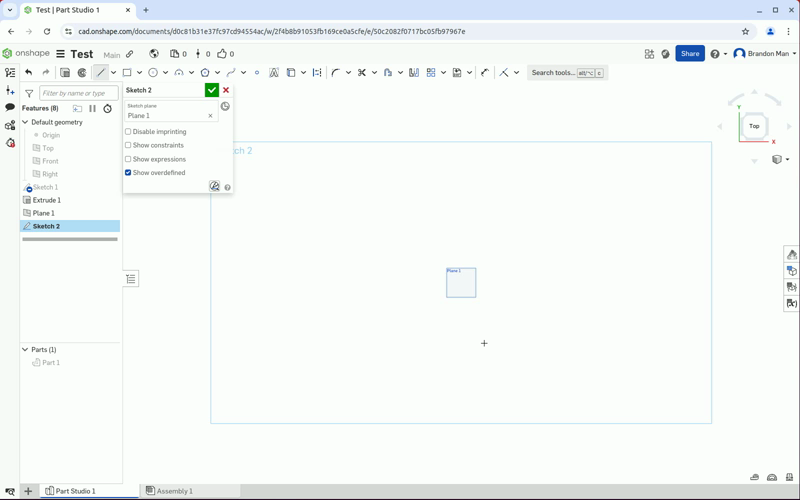
click(484, 342)
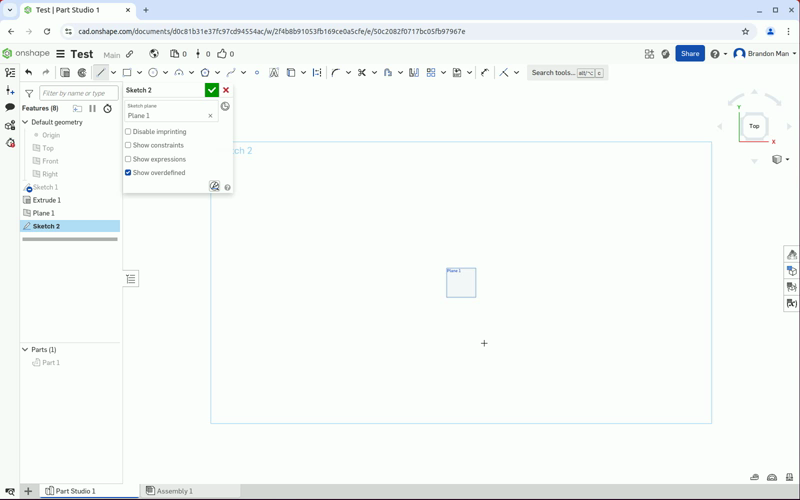
key_up(shift)
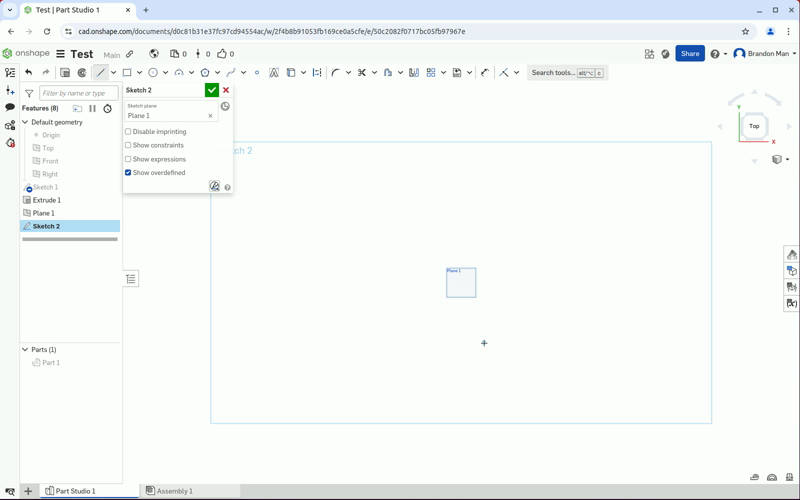
key_down(shift)
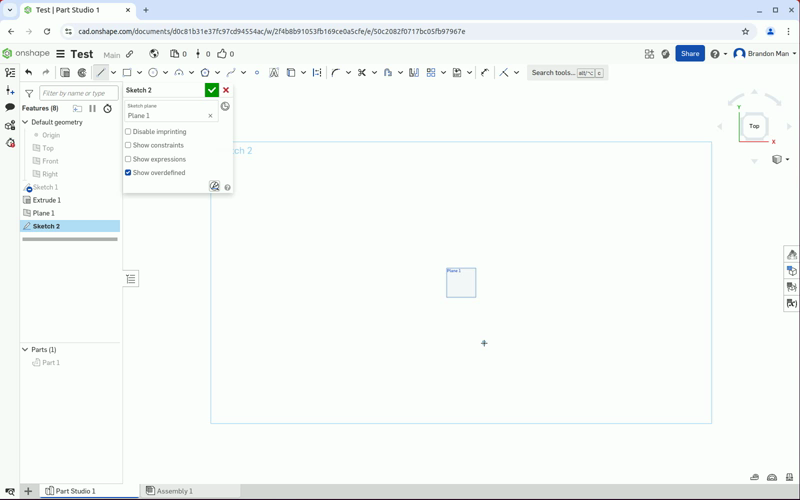
mouse_move(514, 342)
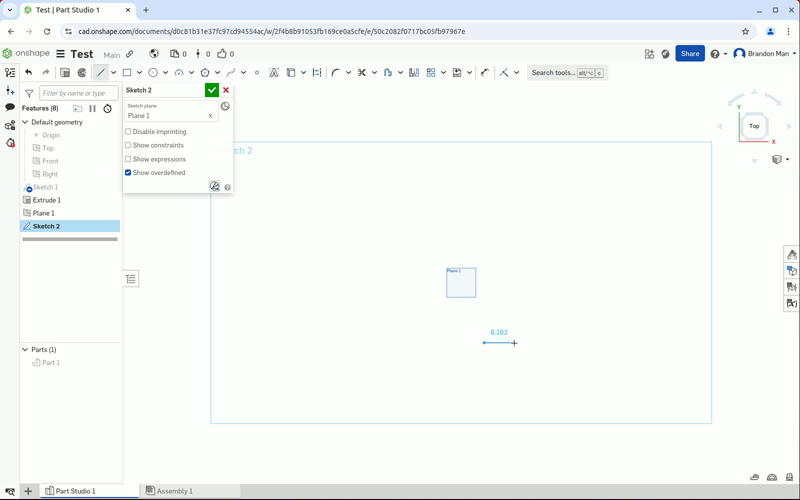
mouse_move(520, 342)
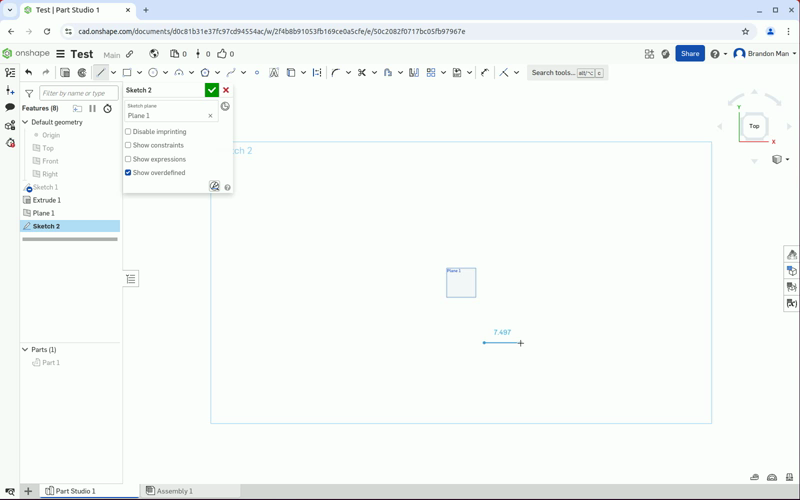
click(520, 342)
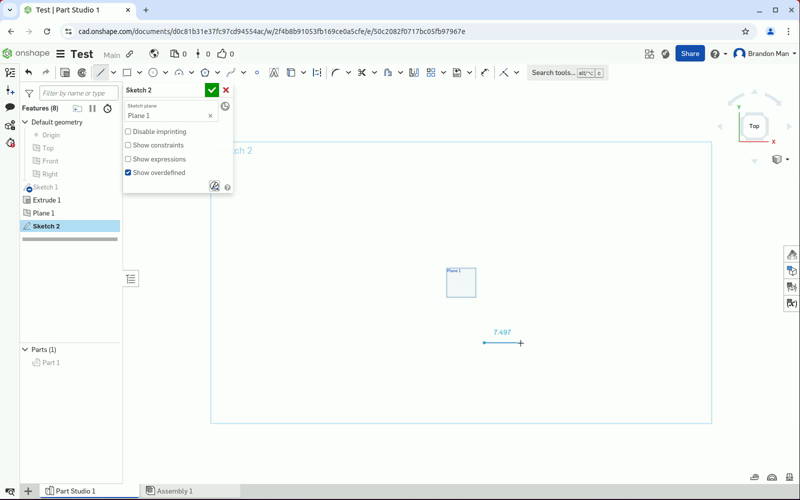
key_up(shift)
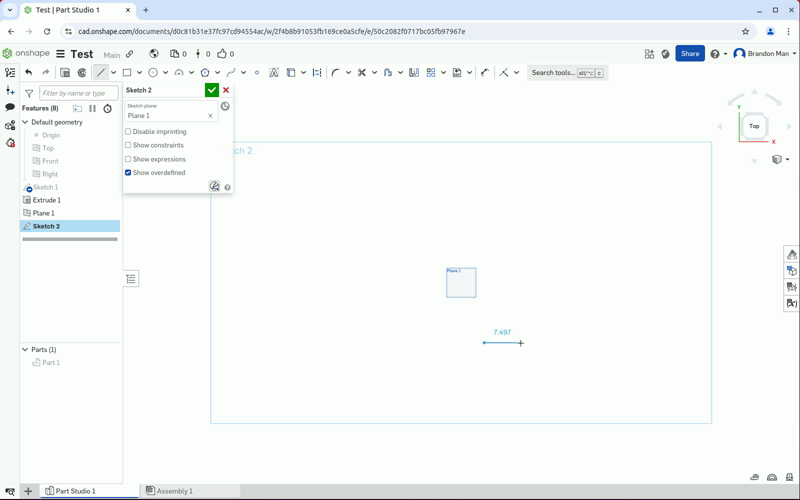
key_down(shift)
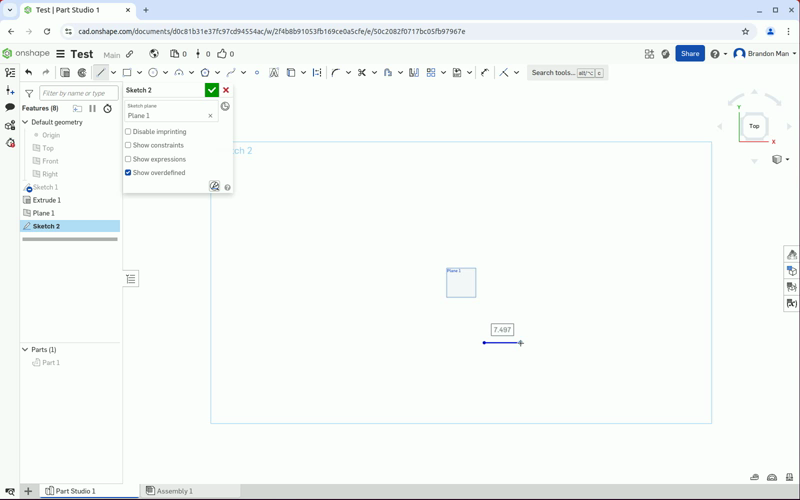
mouse_move(520, 223)
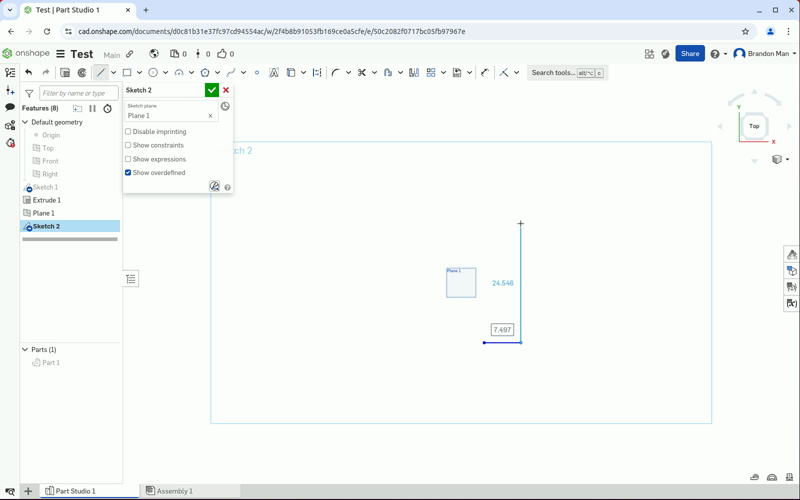
click(520, 223)
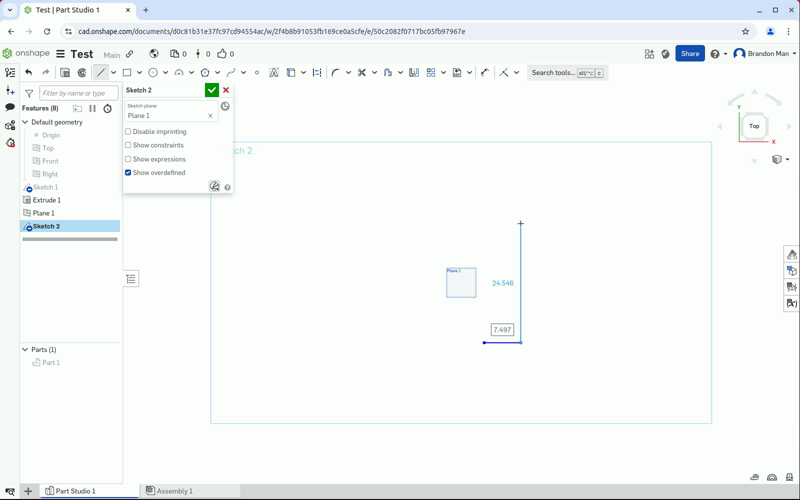
key_up(shift)
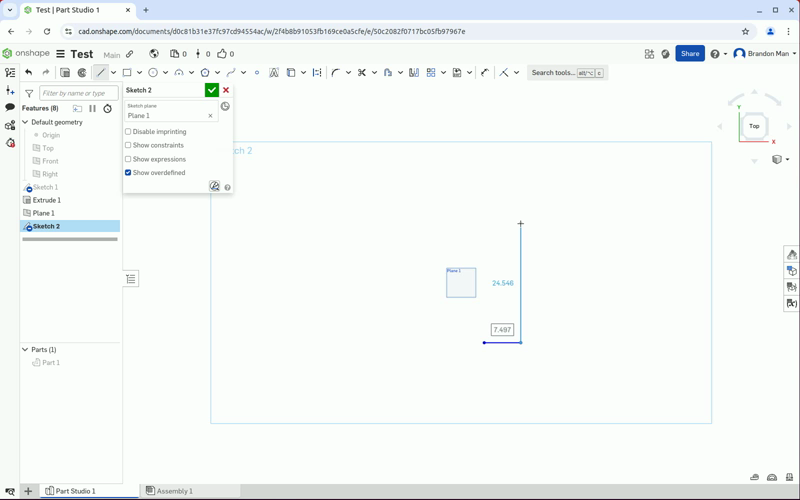
key_down(shift)
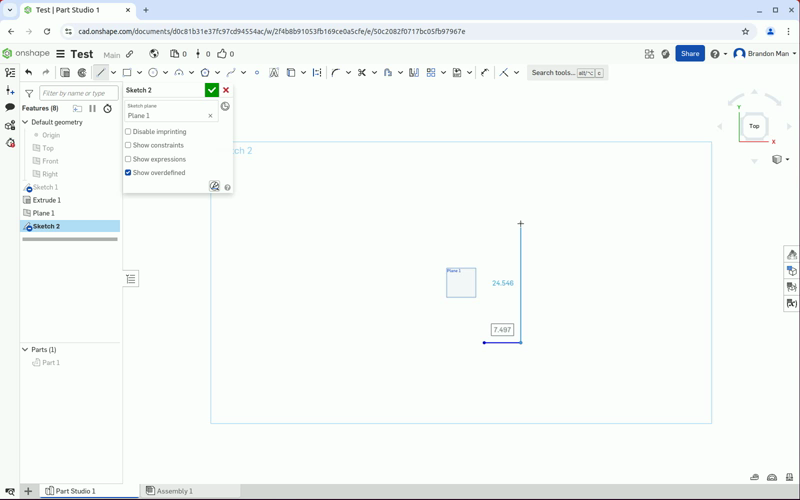
mouse_move(550, 223)
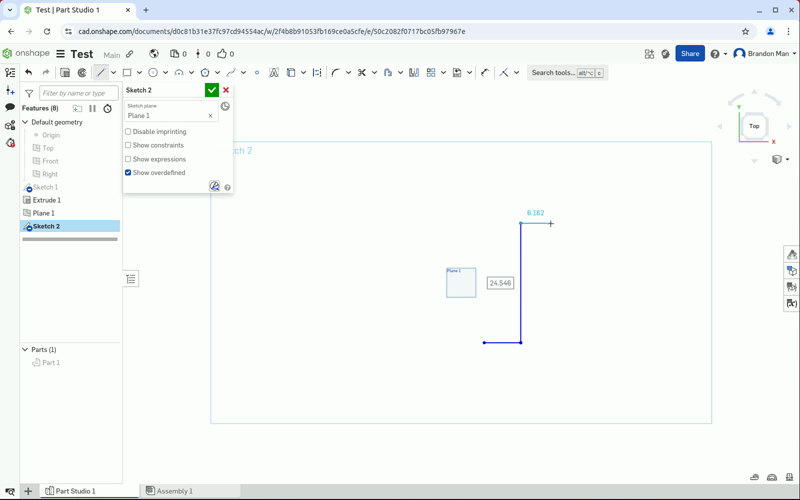
mouse_move(484, 223)
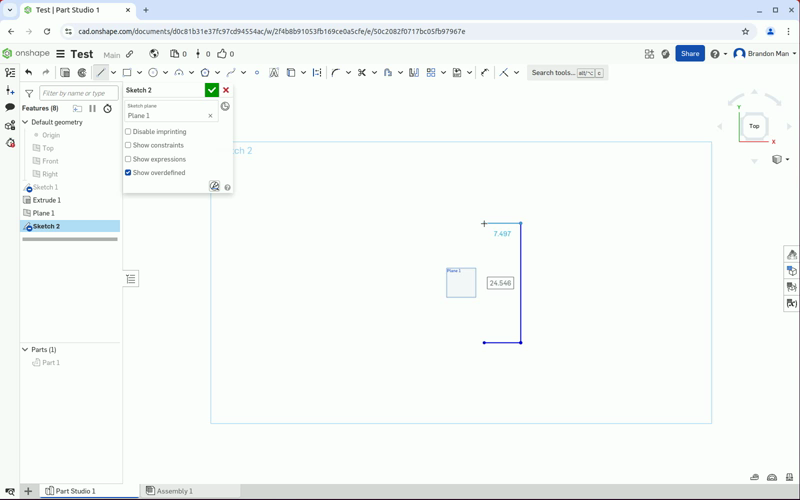
click(484, 223)
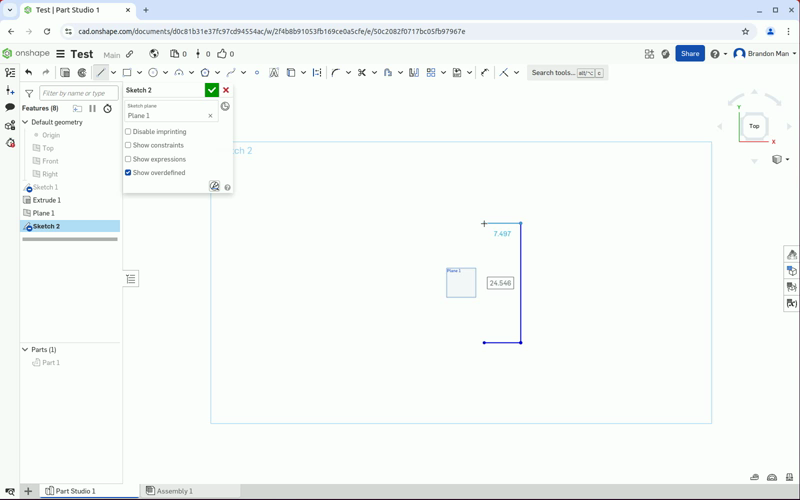
key_up(shift)
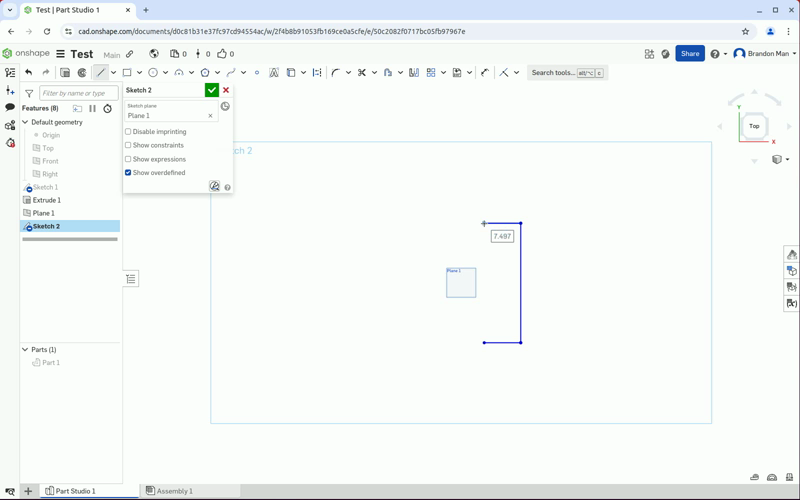
key_down(shift)
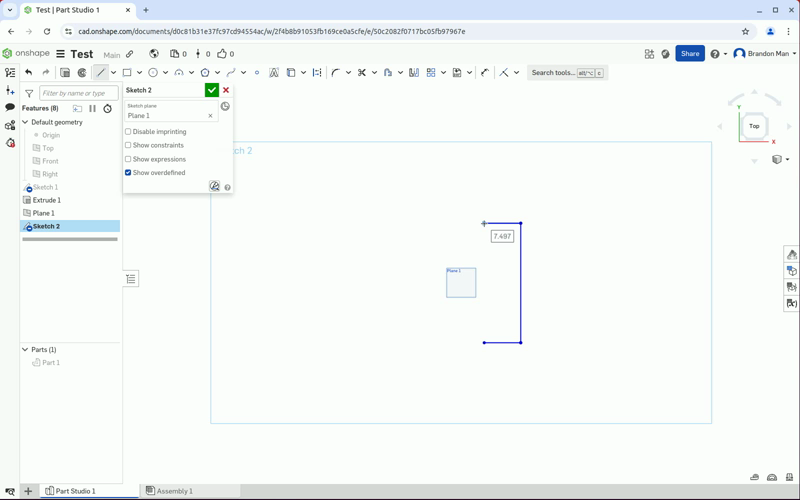
mouse_move(514, 223)
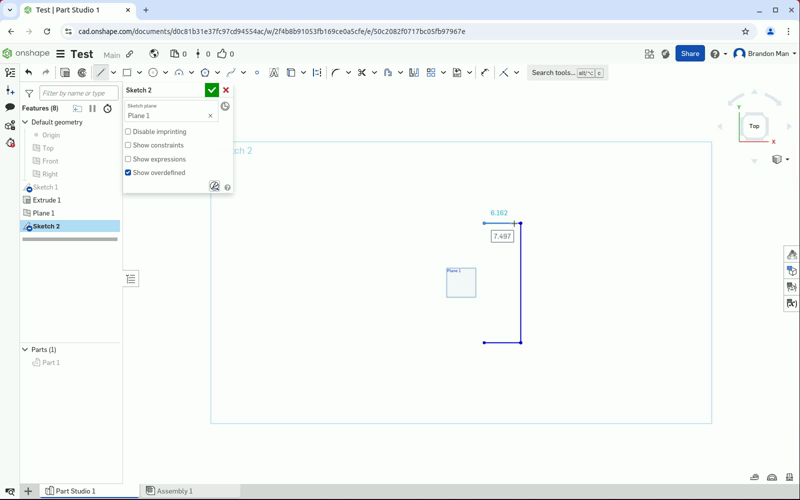
mouse_move(484, 282)
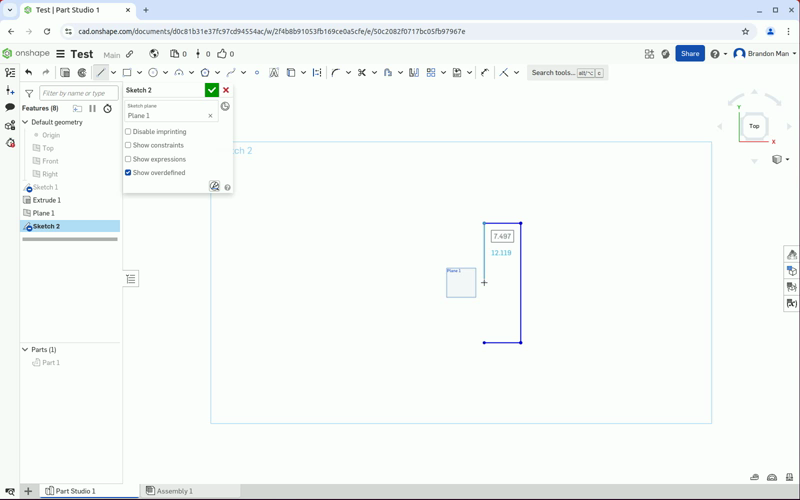
click(484, 282)
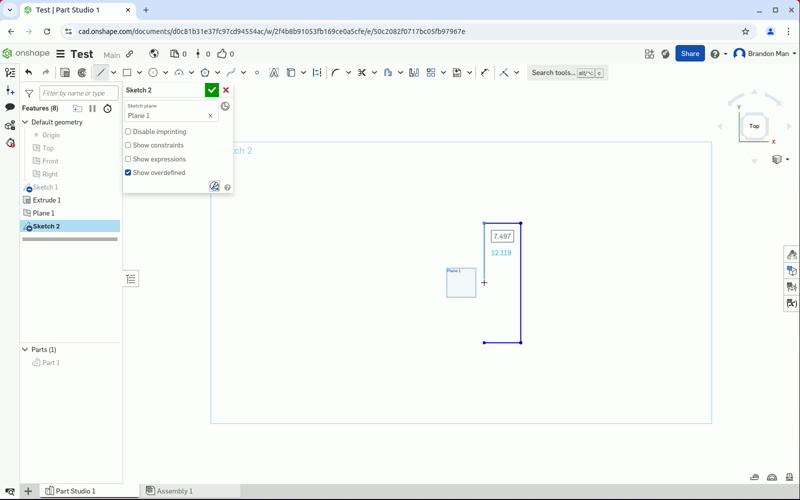
key_up(shift)
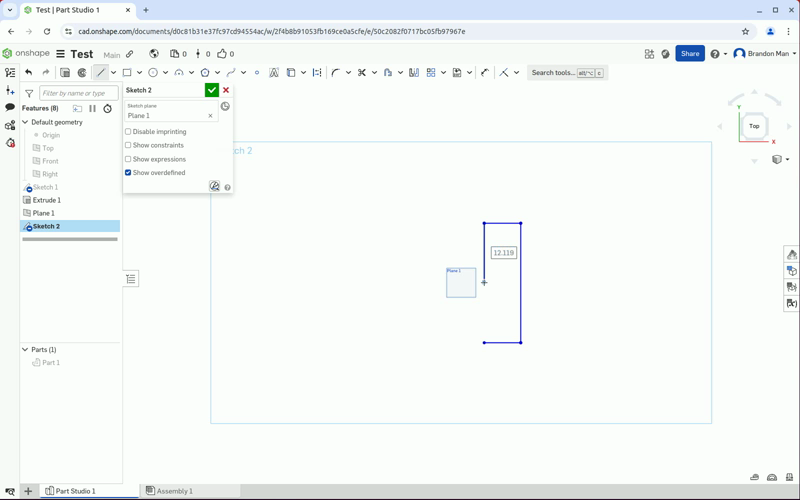
key_down(shift)
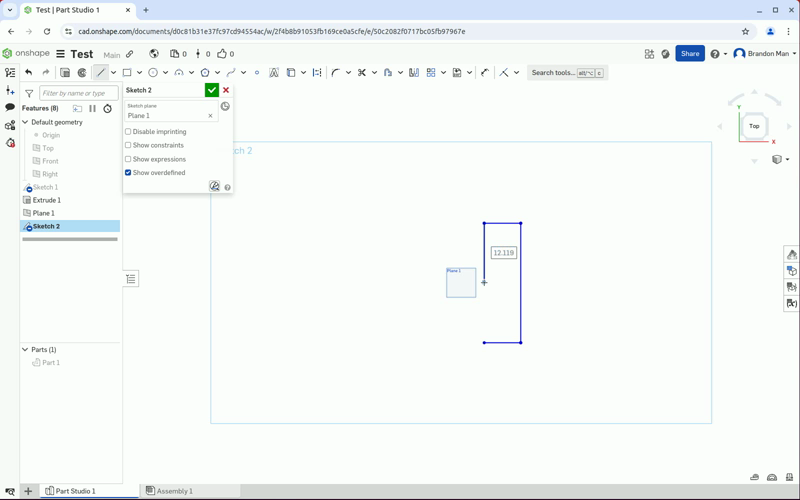
mouse_move(484, 342)
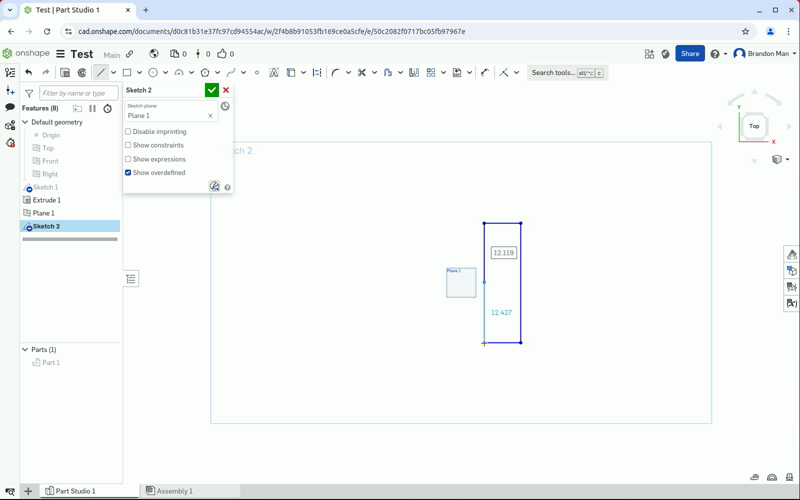
key_up(shift)
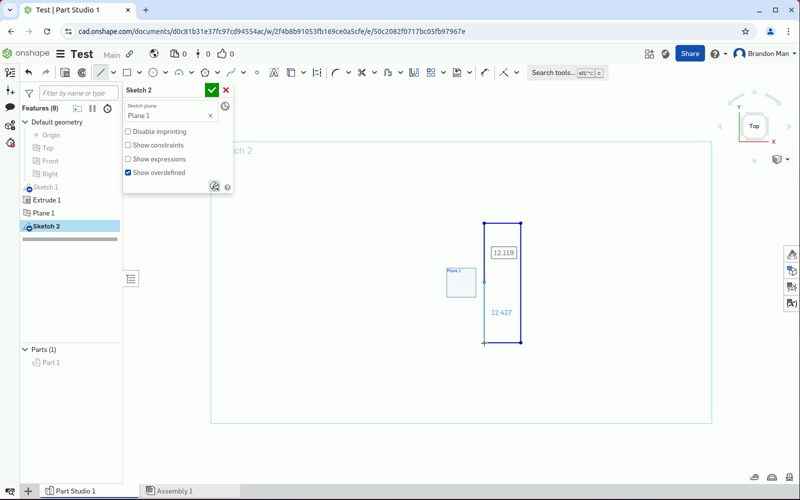
click(484, 342)
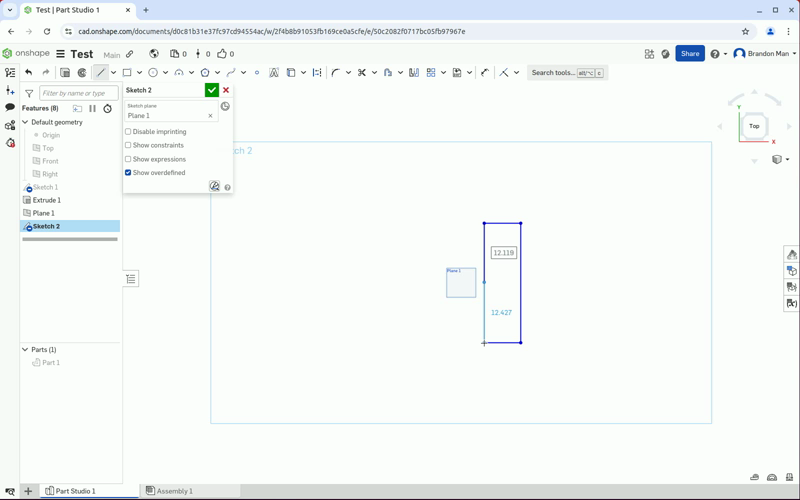
key(esc)
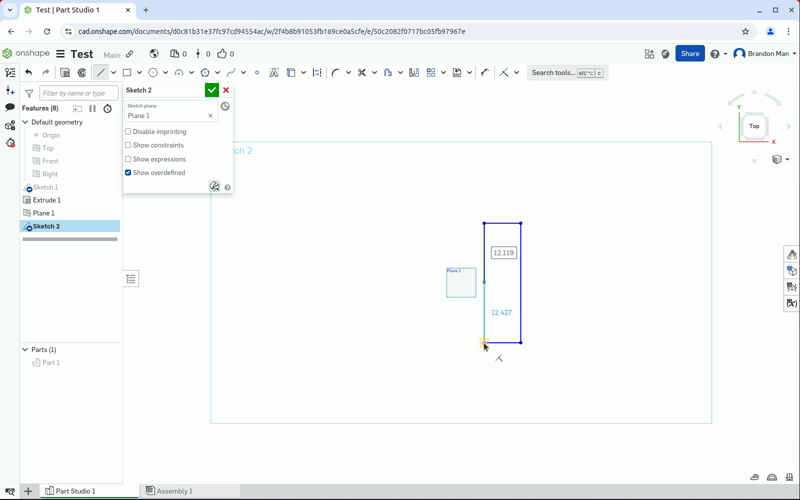
mouse_move(500, 260)
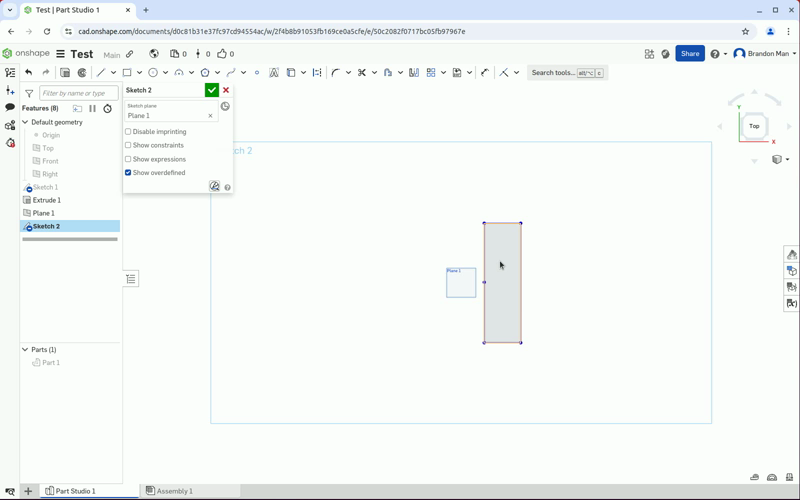
click(500, 260)
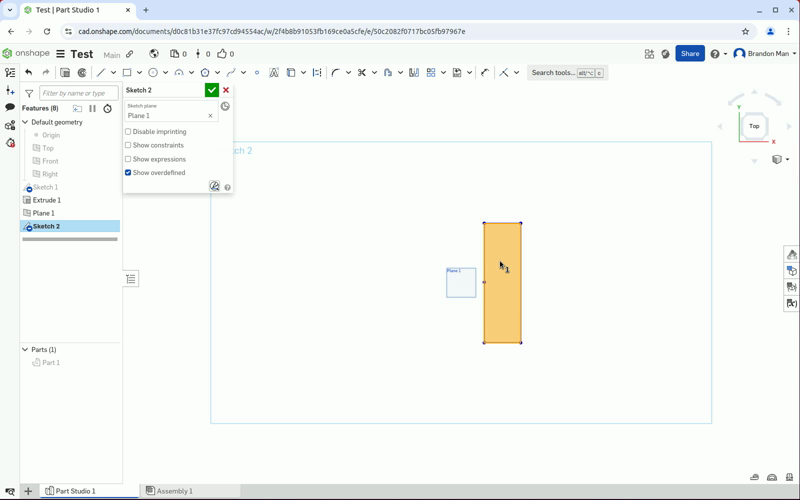
mouse_move(73, 352)
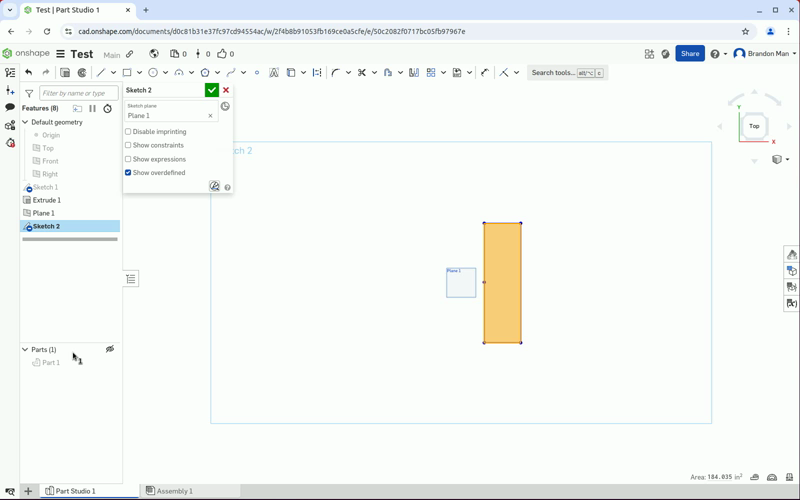
key(shift+y)
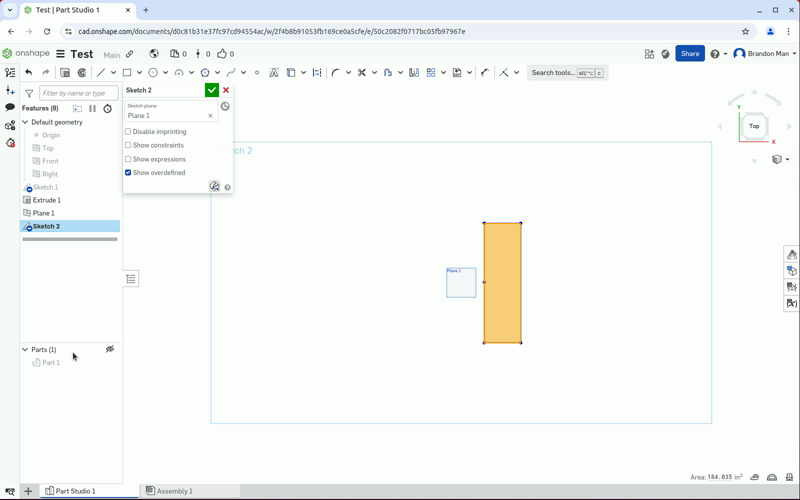
key(shift+e)
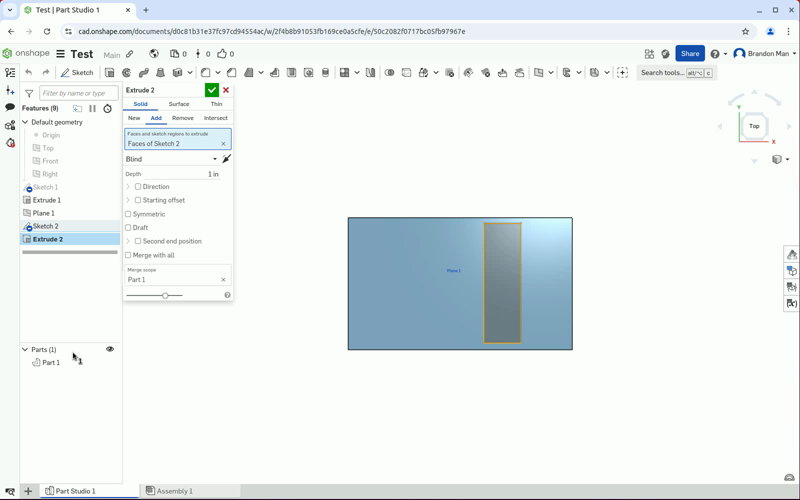
mouse_move(143, 106)
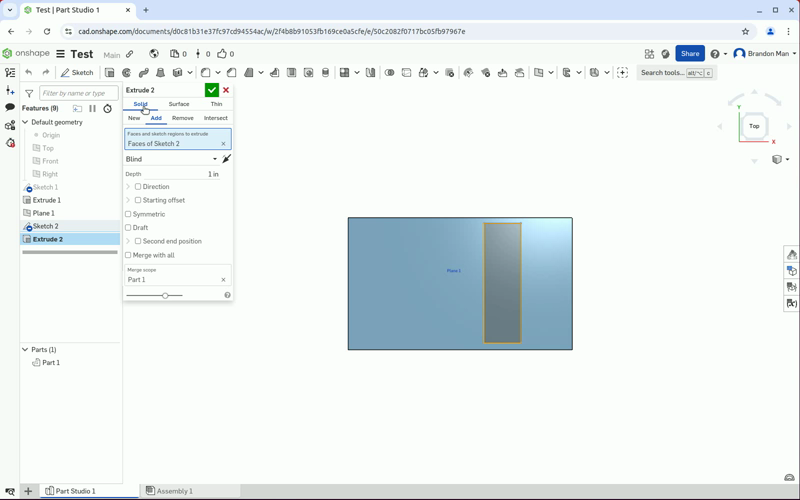
click(143, 106)
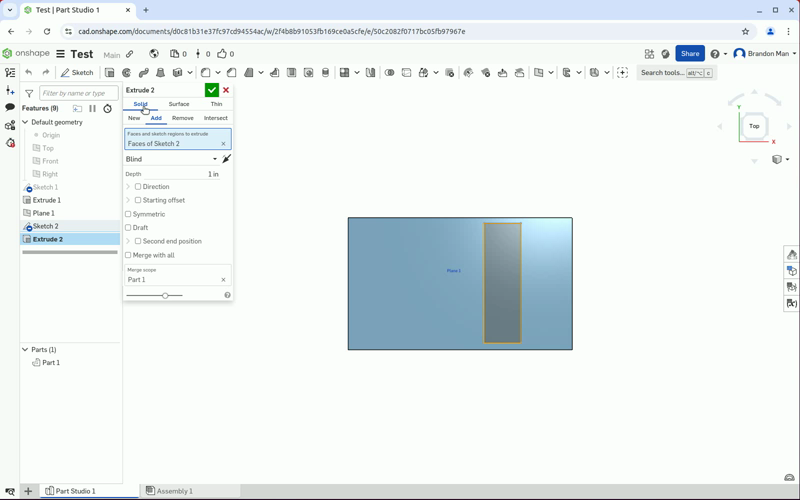
mouse_move(186, 120)
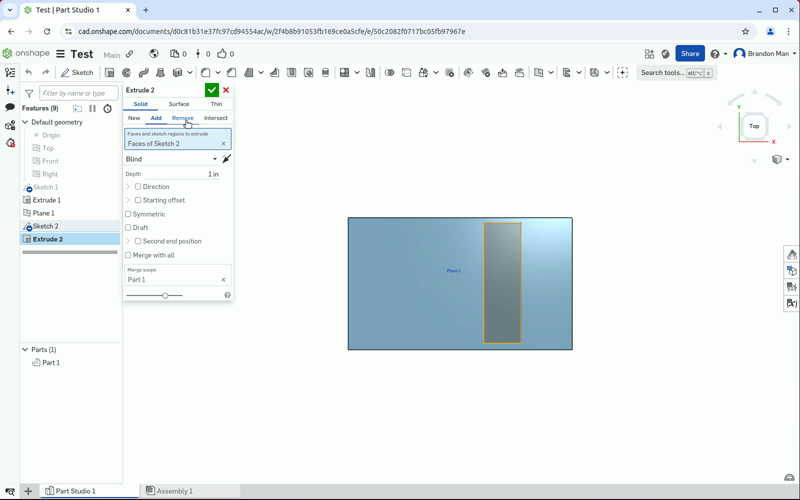
click(186, 120)
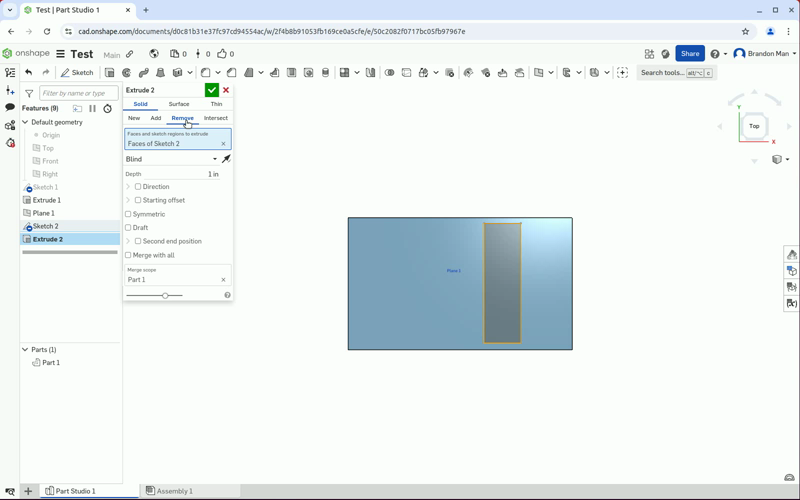
key(tab, 4)
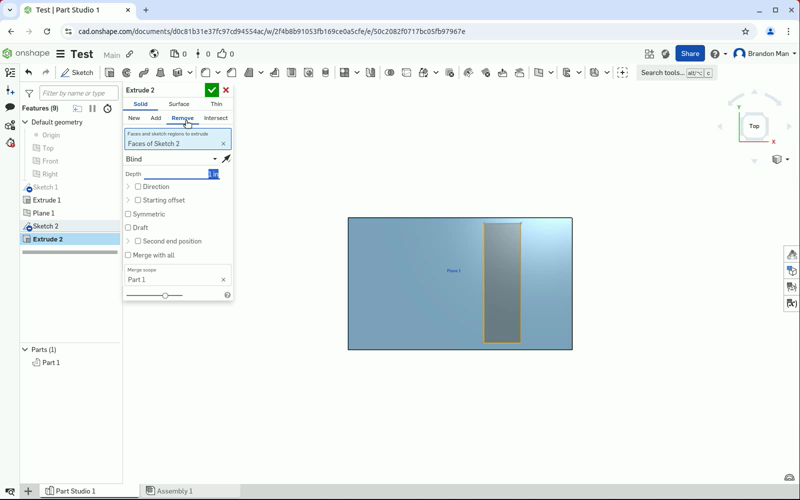
text(1.926)
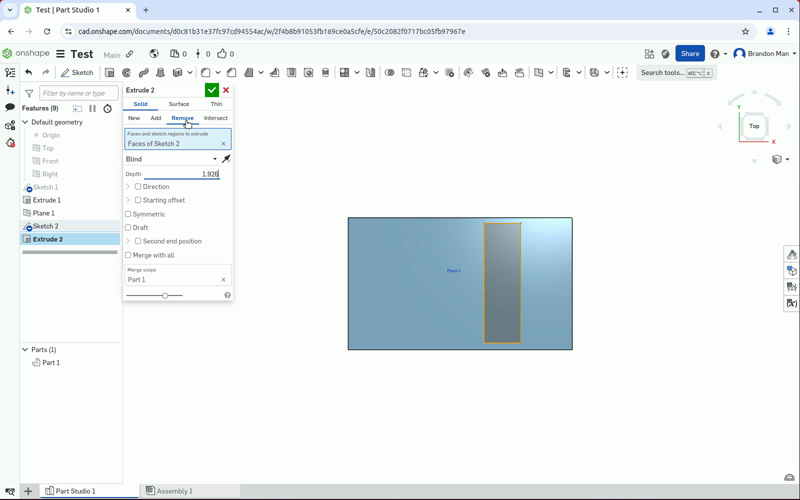
key(tab, 6)
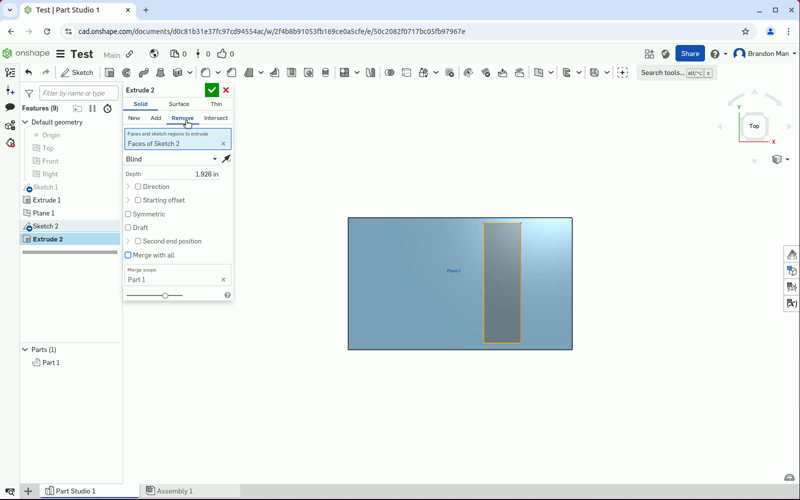
key(space)
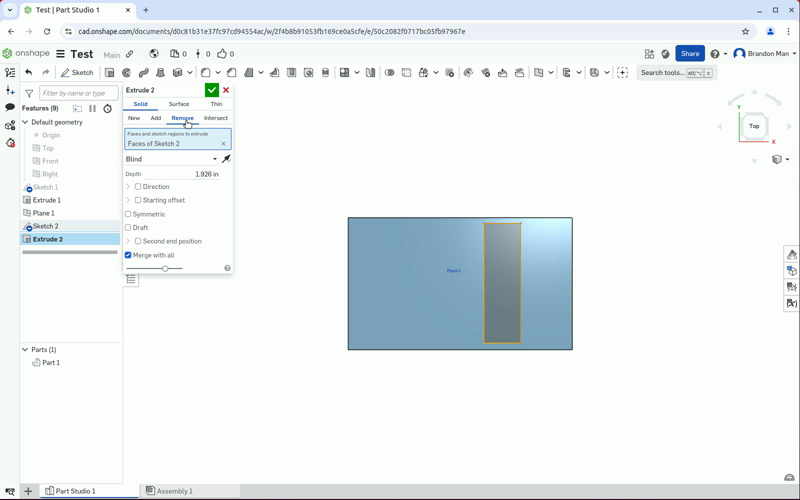
key(enter)
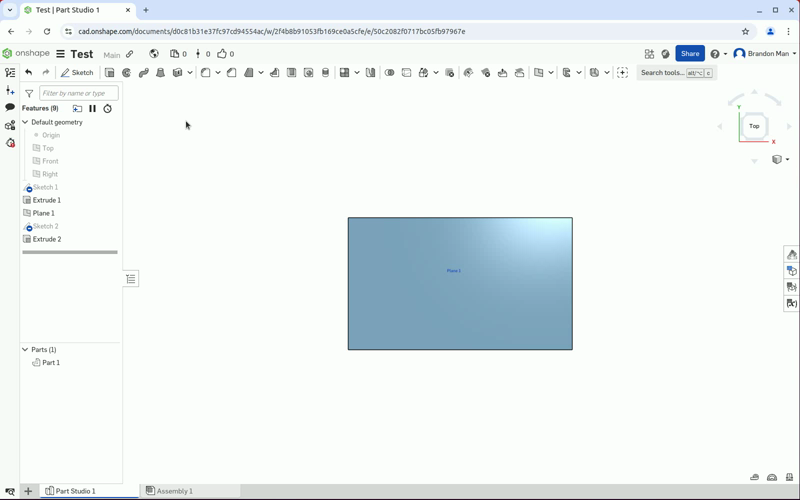
key(shift+h)
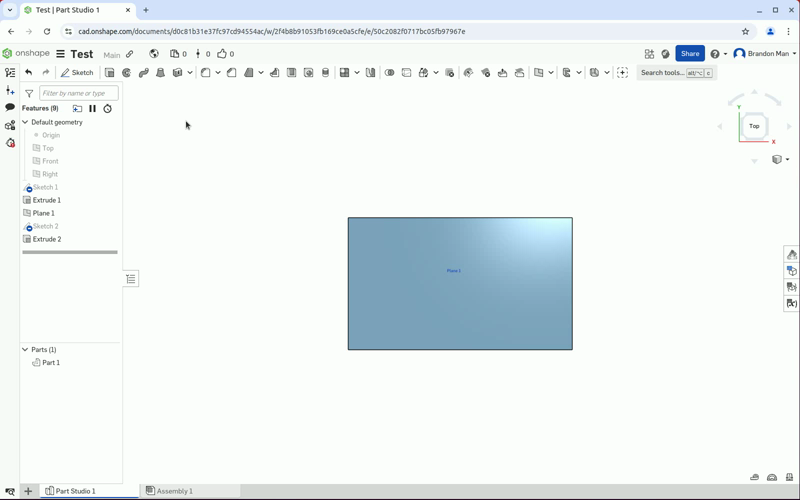
key(shift+h)
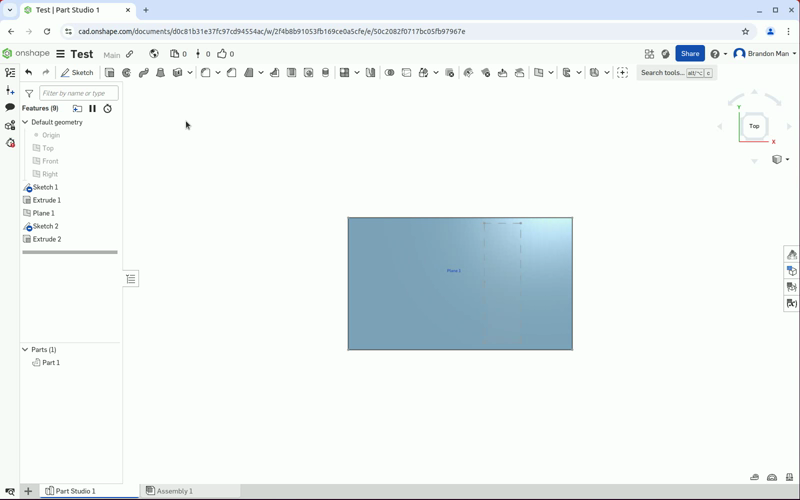
key(shift+7)
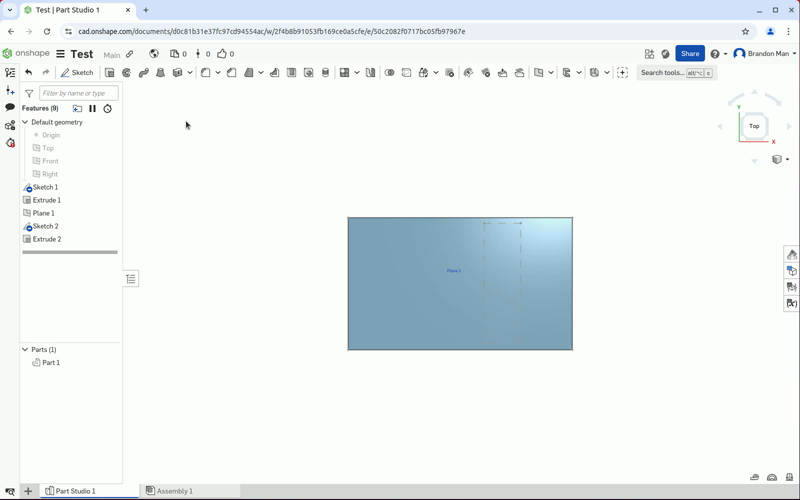
key(up, 3)
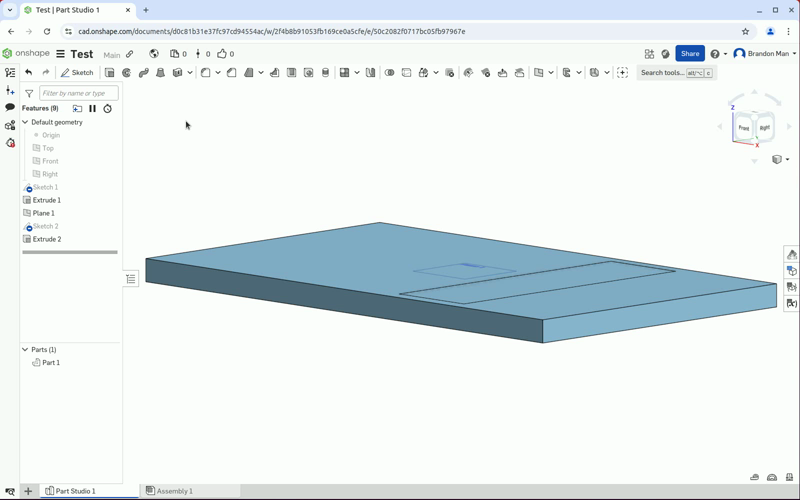
key(left, 3)
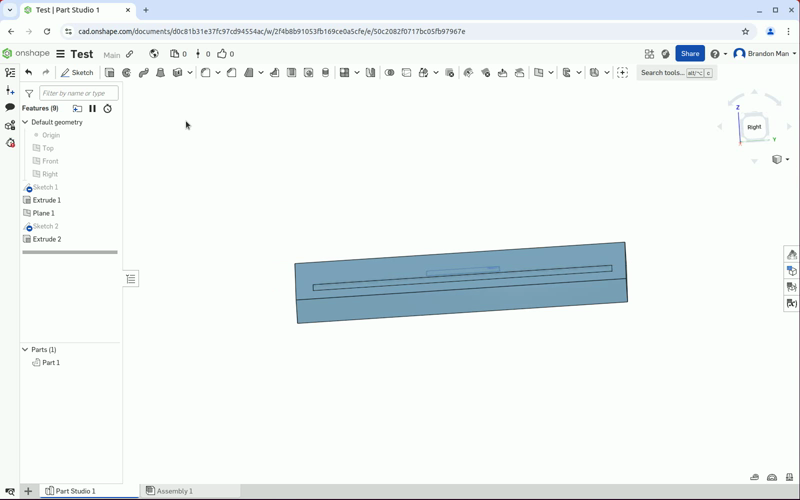
key(right, 3)
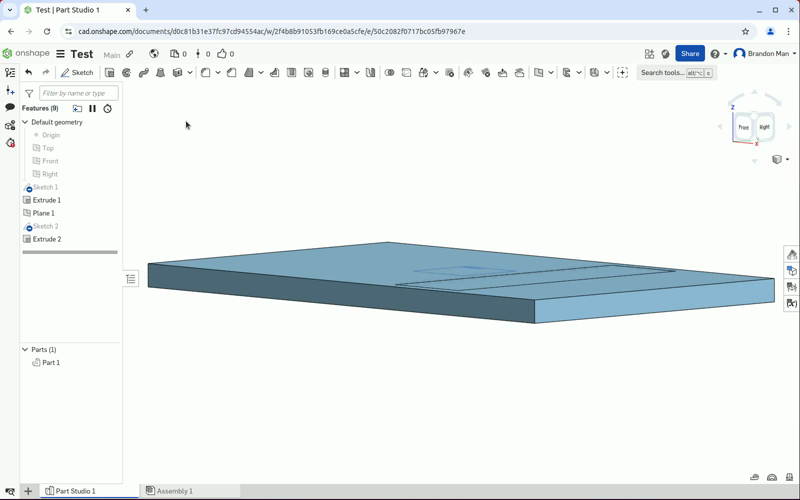
key(down, 3)
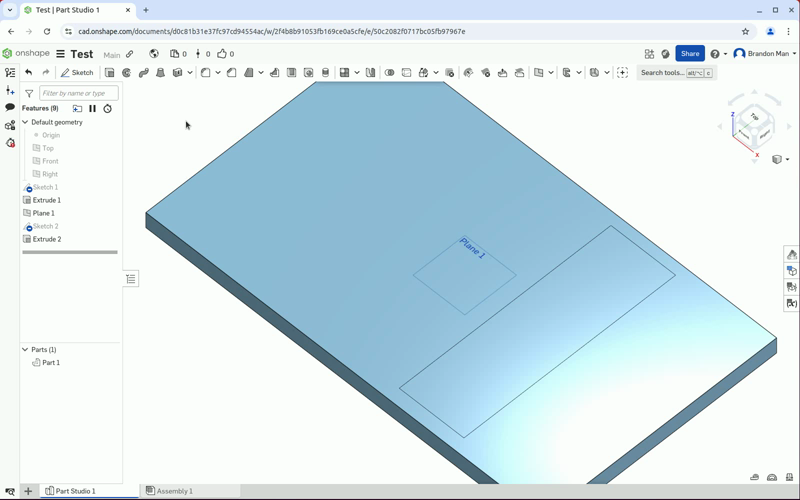
mouse_move(73, 189)
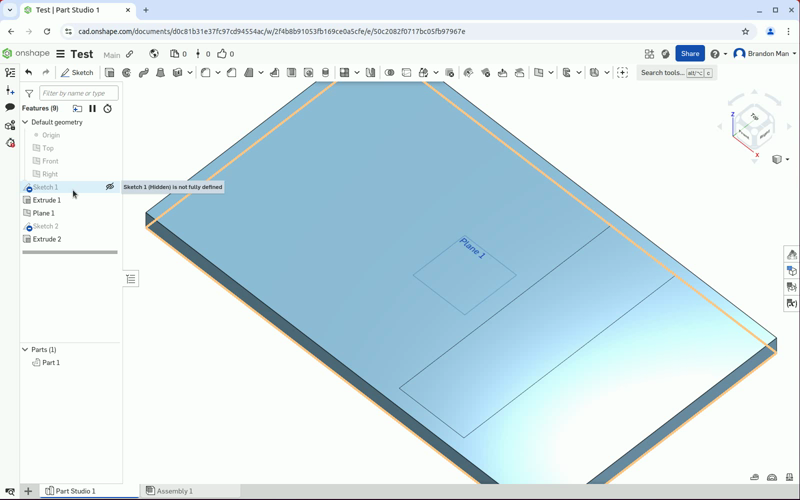
click(73, 189)